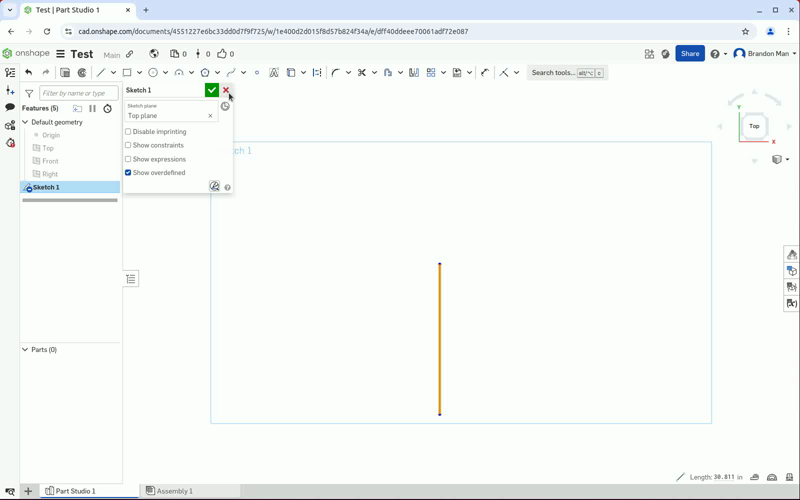
key(shift+h)
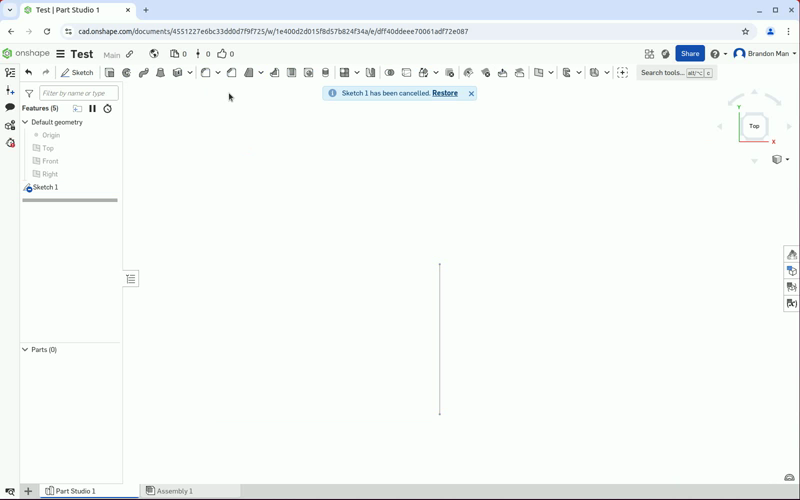
key(shift+s)
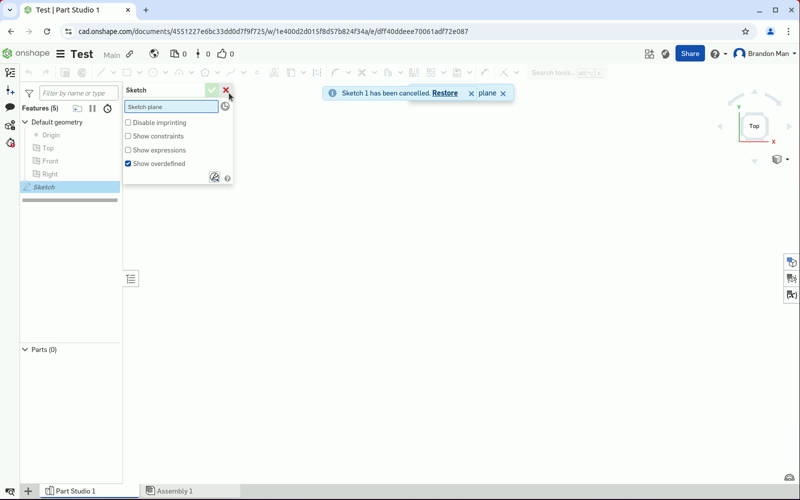
mouse_move(73, 150)
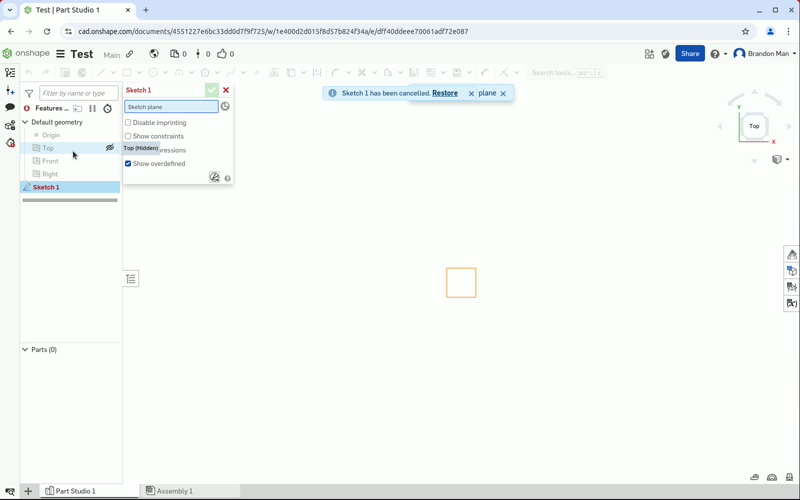
click(73, 150)
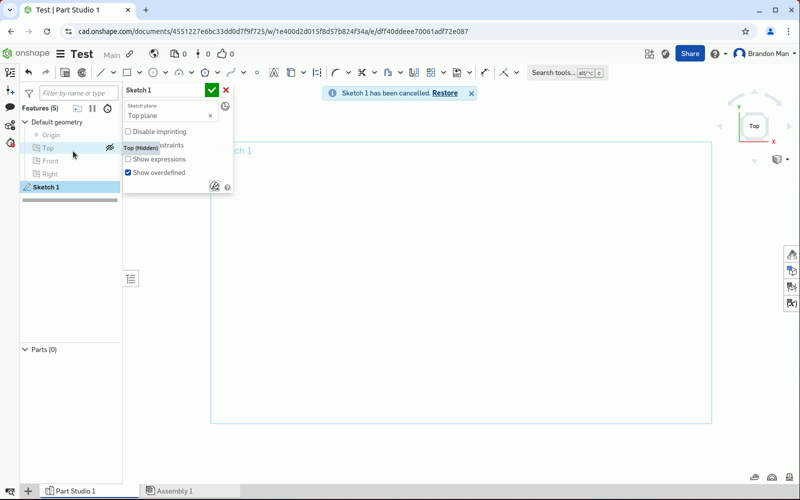
mouse_move(73, 352)
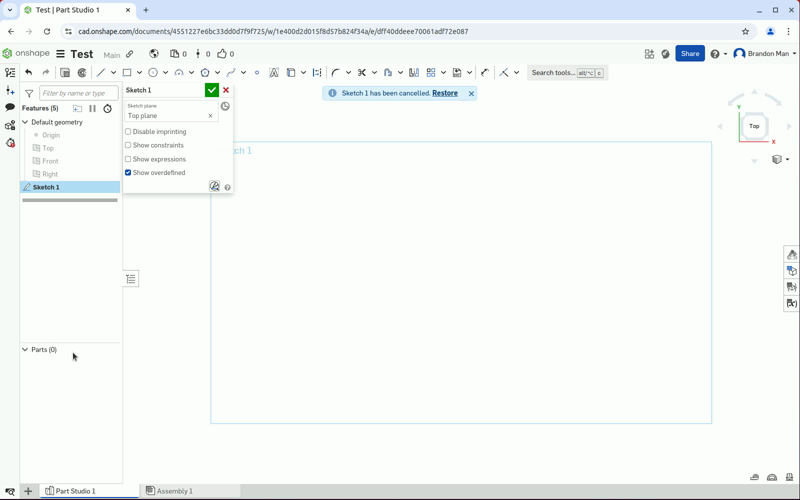
key(y)
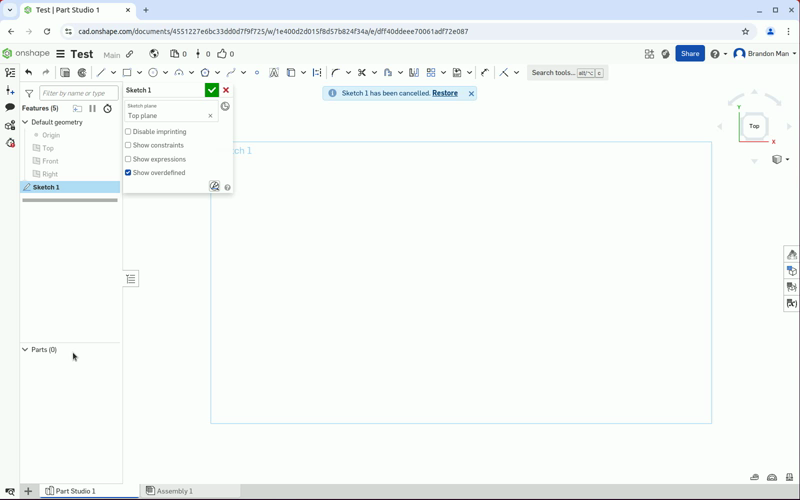
key(l)
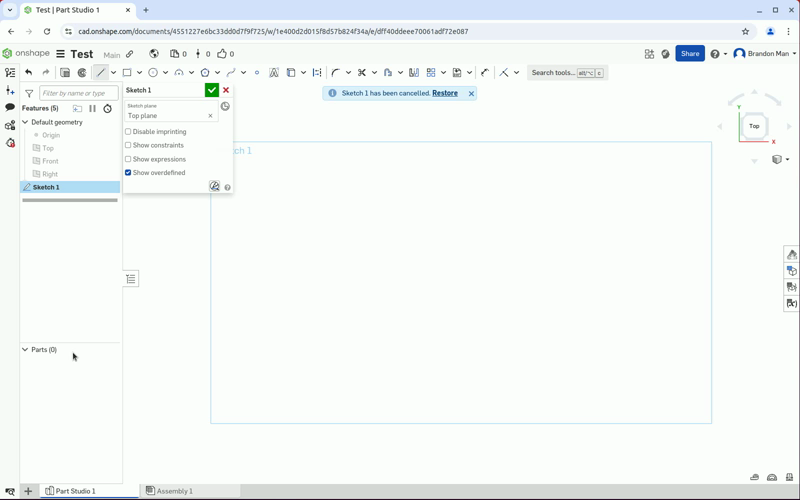
key_down(shift)
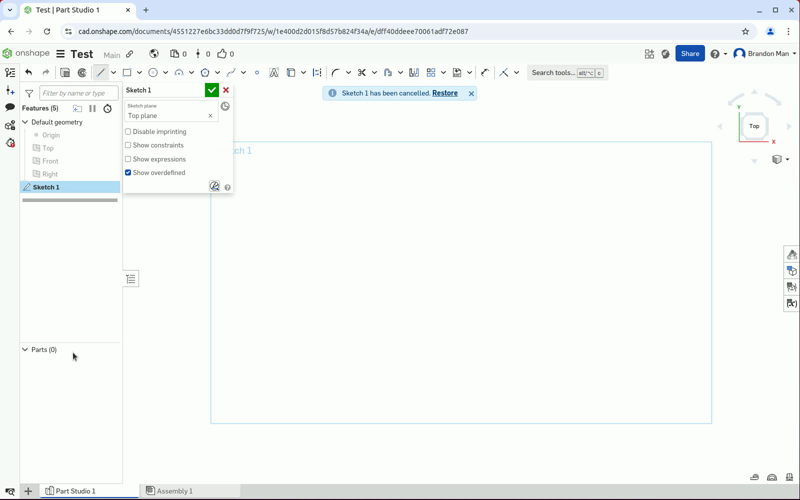
mouse_move(460, 282)
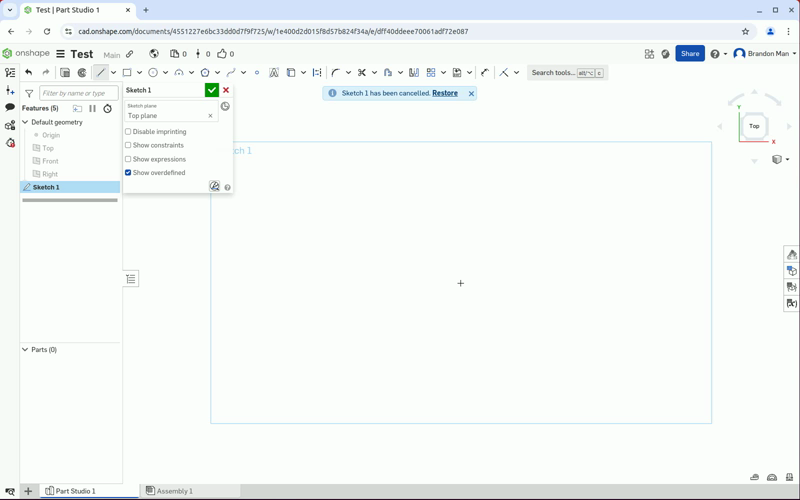
click(460, 282)
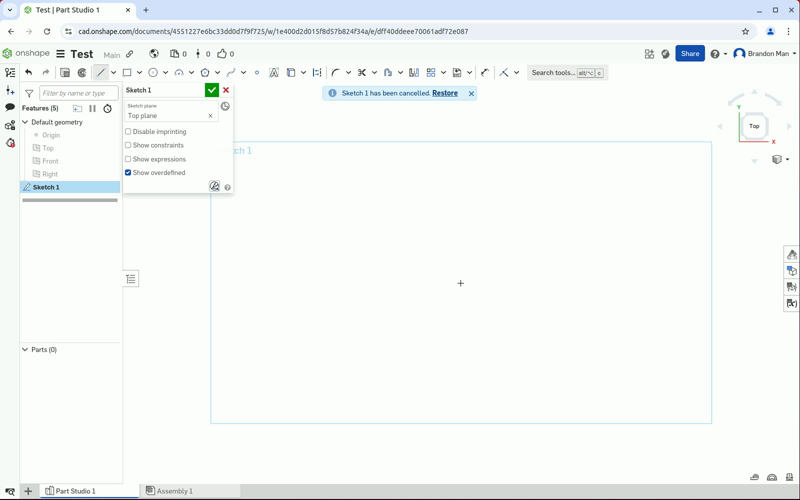
key_up(shift)
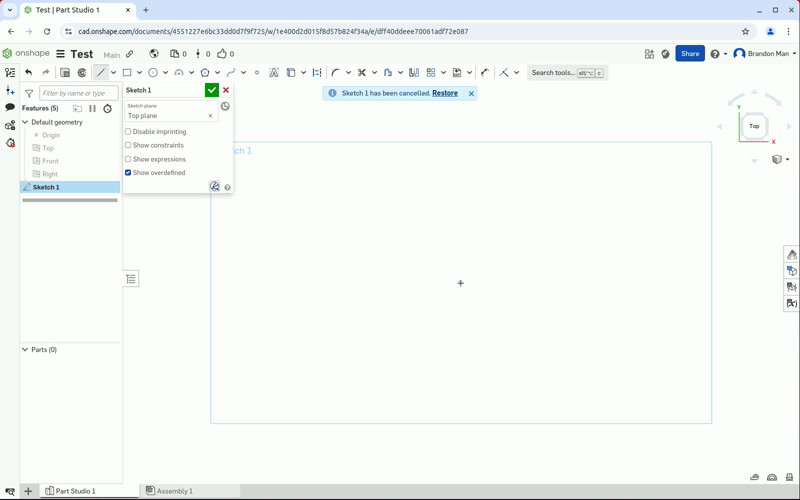
key_down(shift)
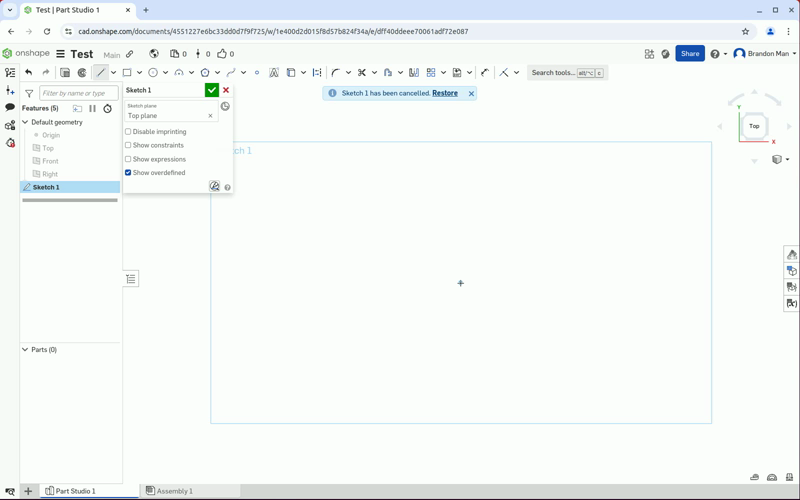
mouse_move(490, 282)
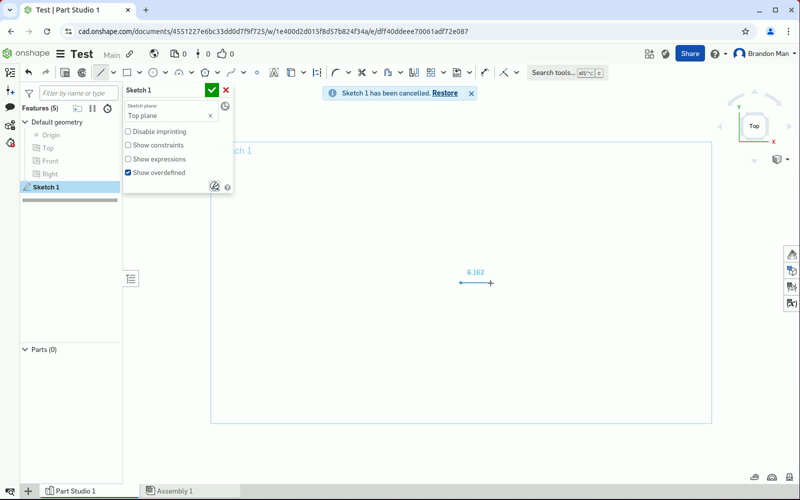
mouse_move(517, 282)
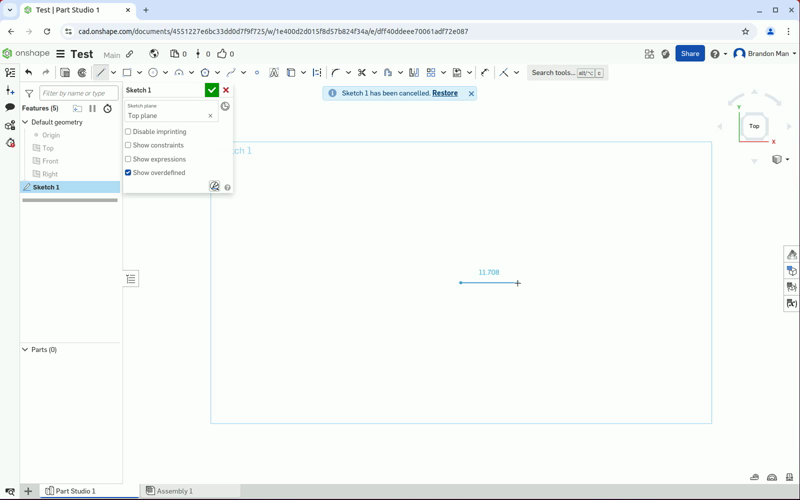
click(517, 282)
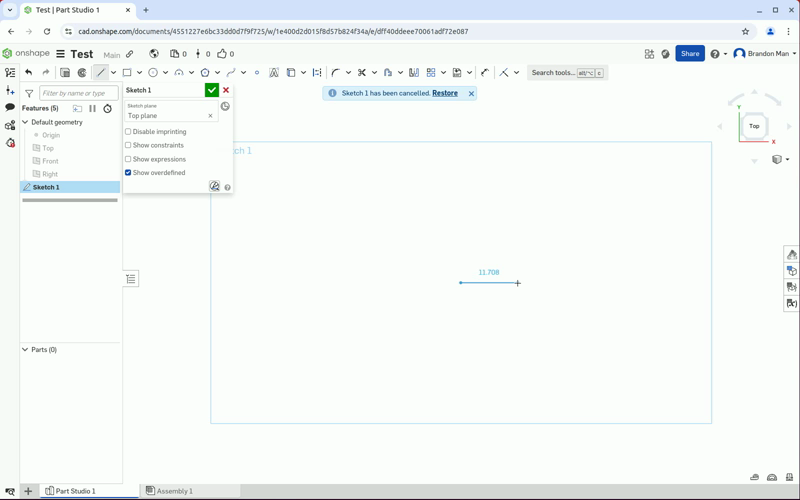
key_up(shift)
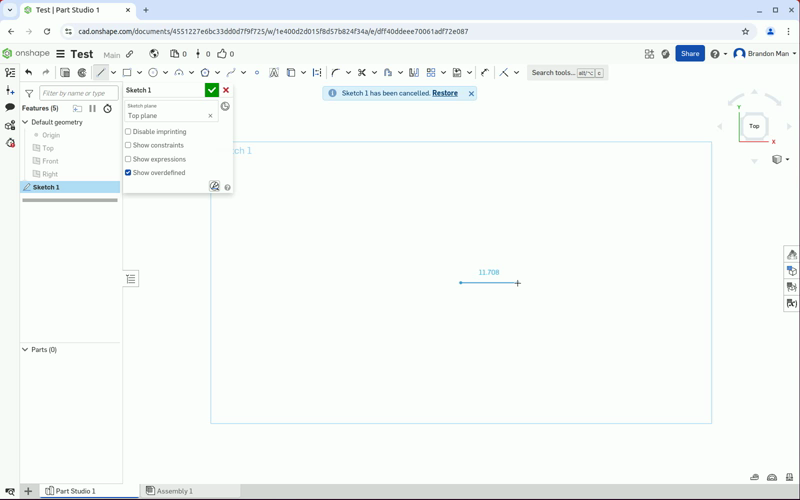
key_down(shift)
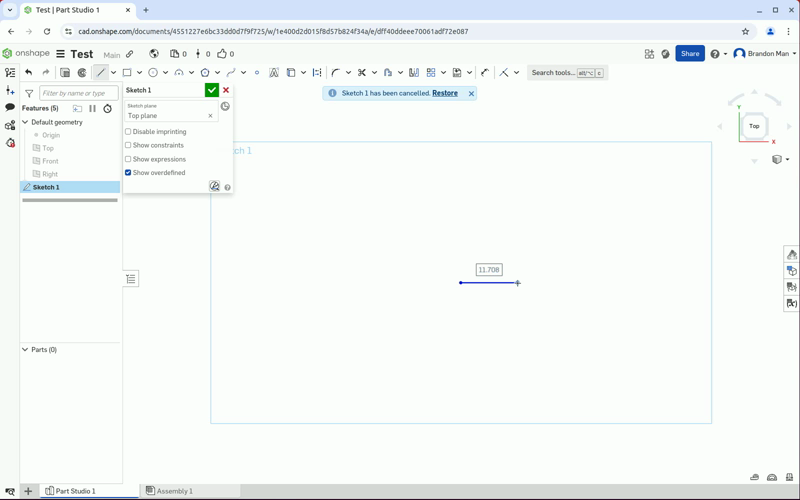
mouse_move(547, 282)
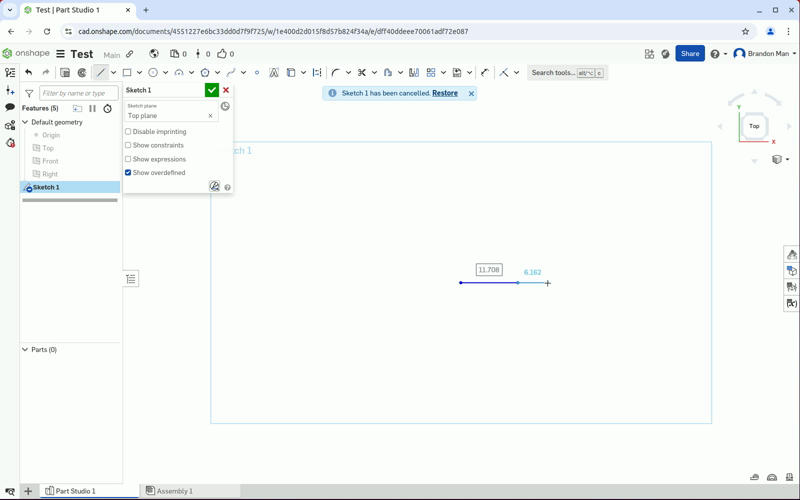
mouse_move(517, 245)
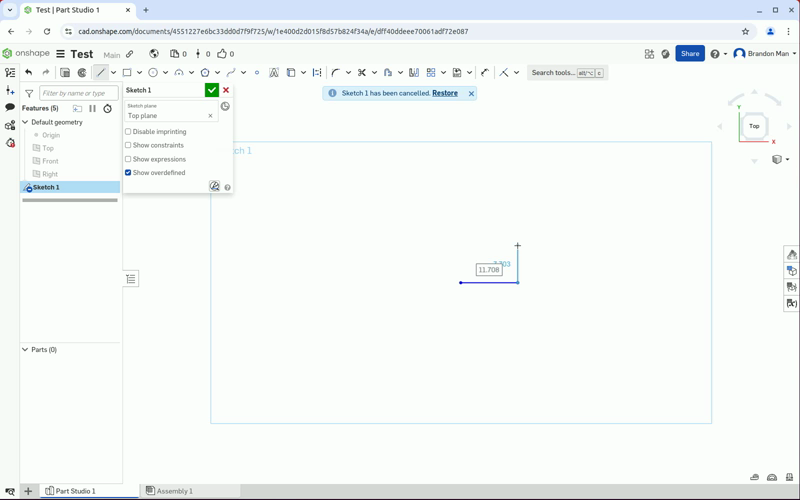
click(517, 245)
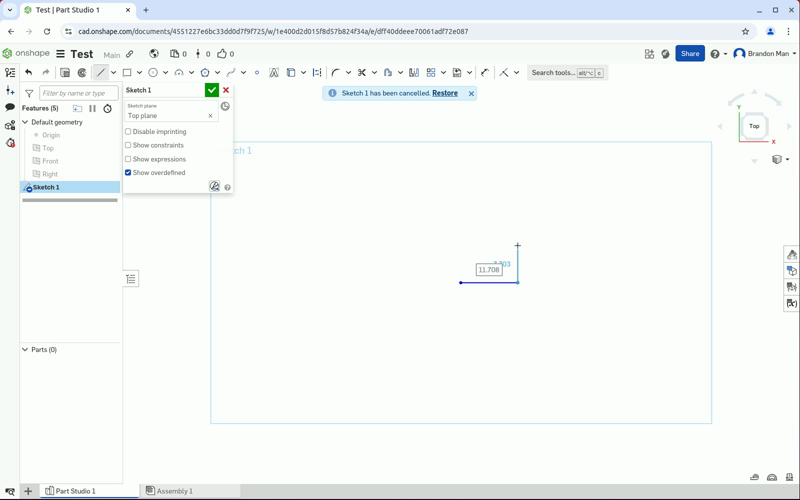
key_up(shift)
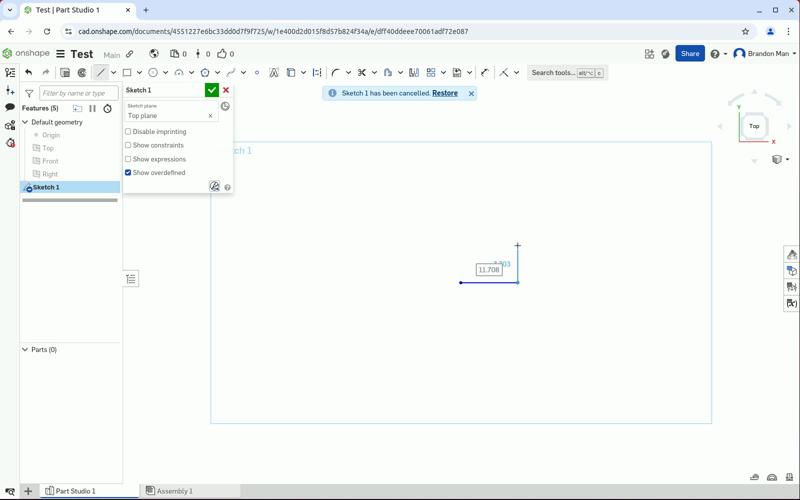
key_down(shift)
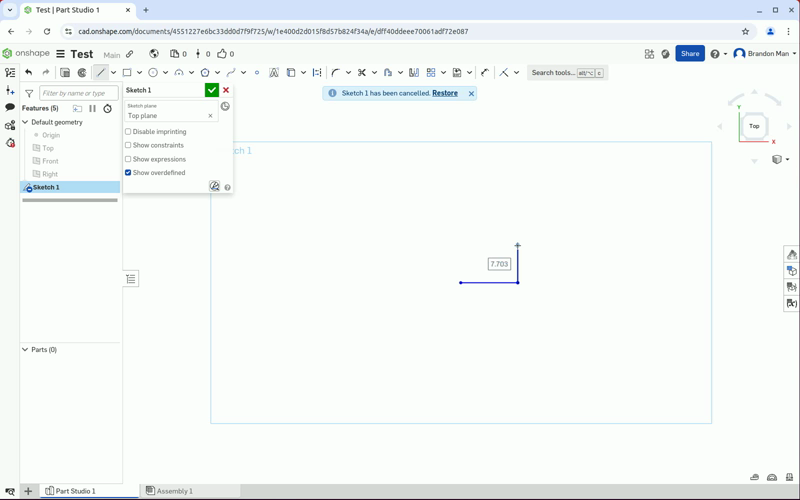
mouse_move(547, 245)
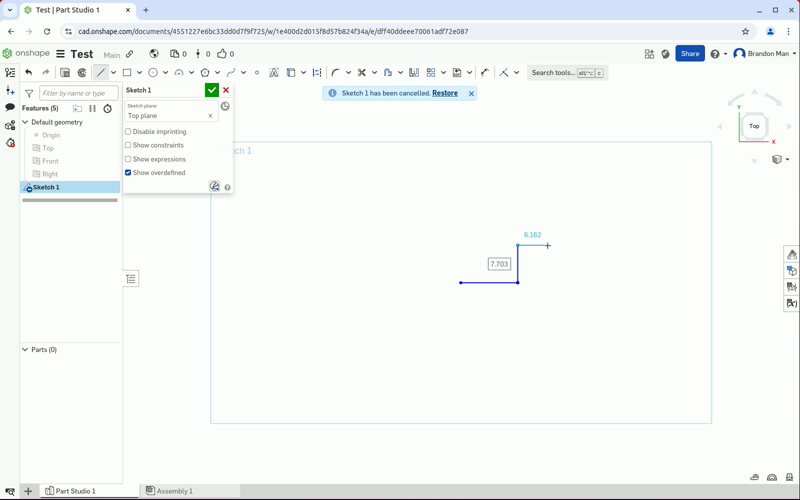
mouse_move(573, 245)
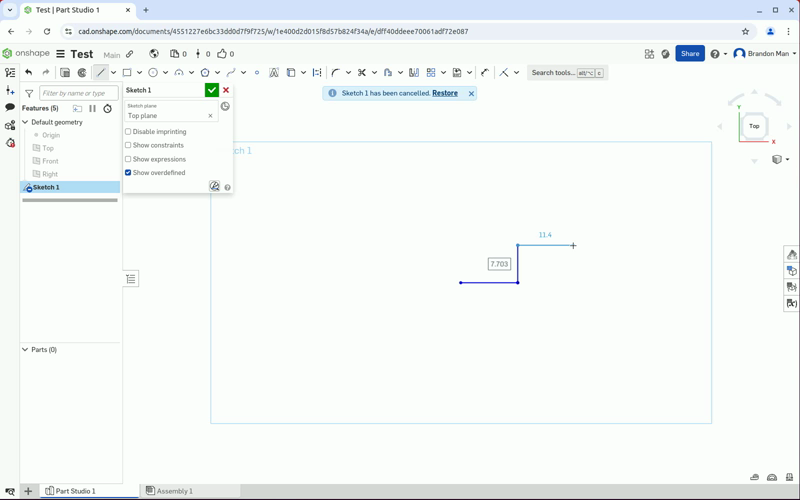
click(573, 245)
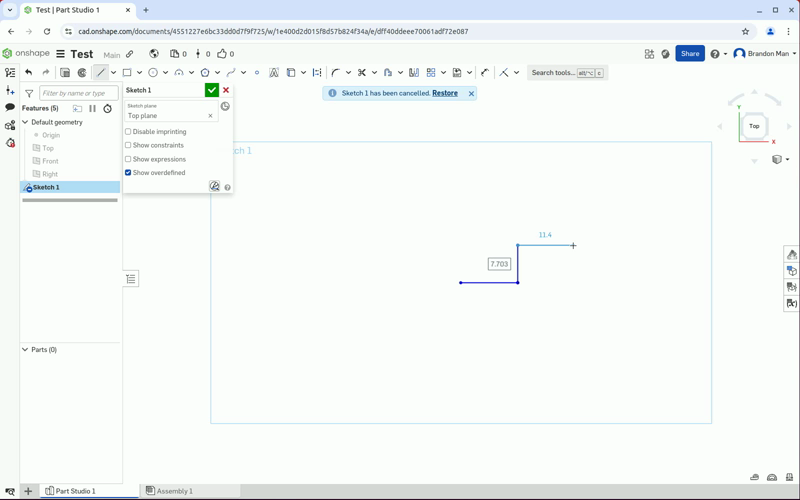
key_up(shift)
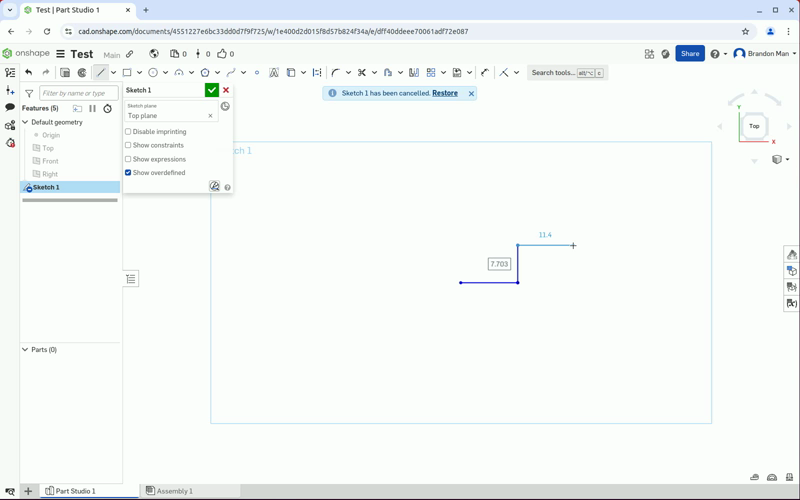
key_down(shift)
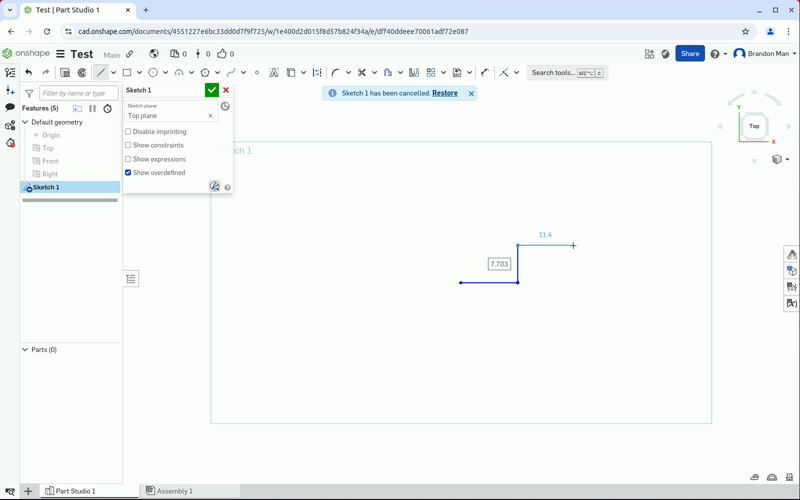
mouse_move(589, 245)
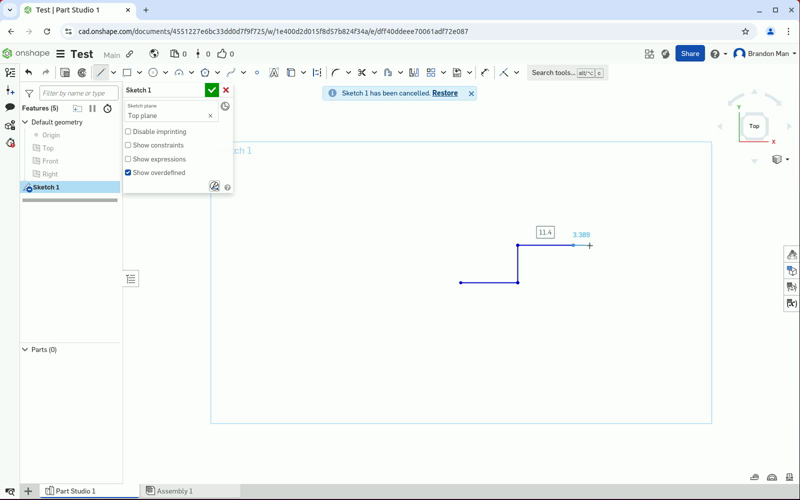
mouse_move(573, 208)
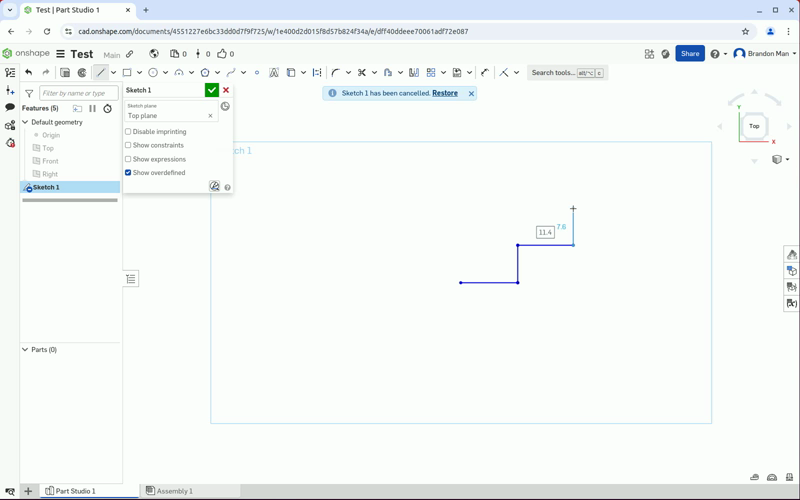
click(573, 208)
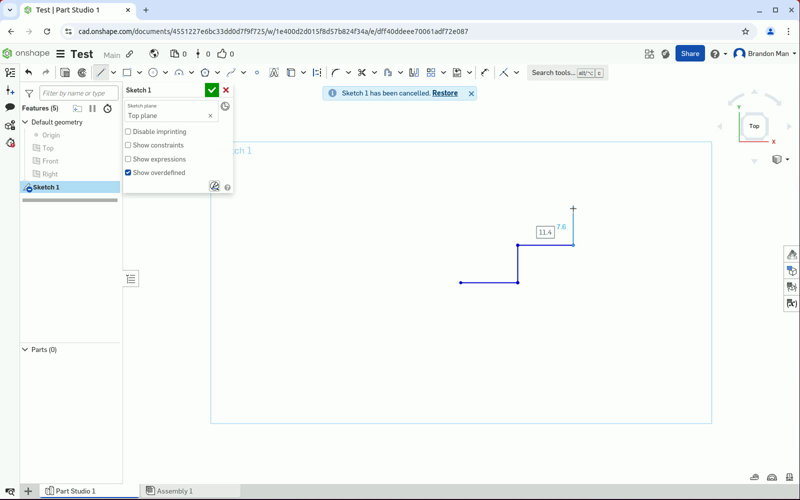
key_up(shift)
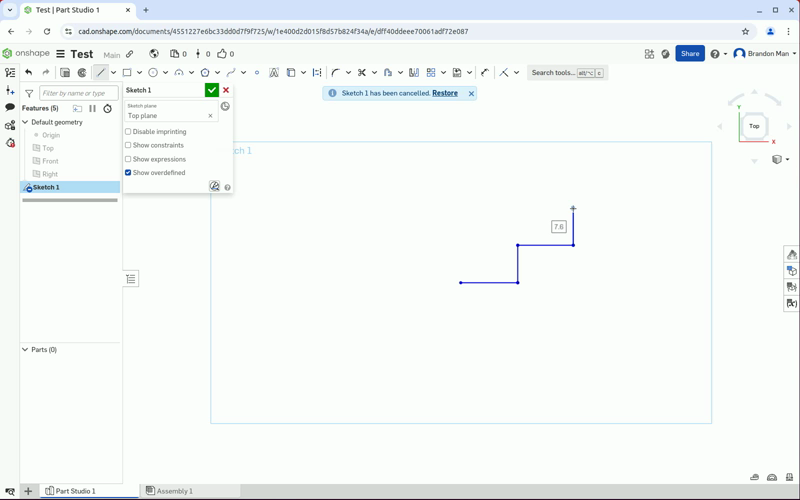
key_down(shift)
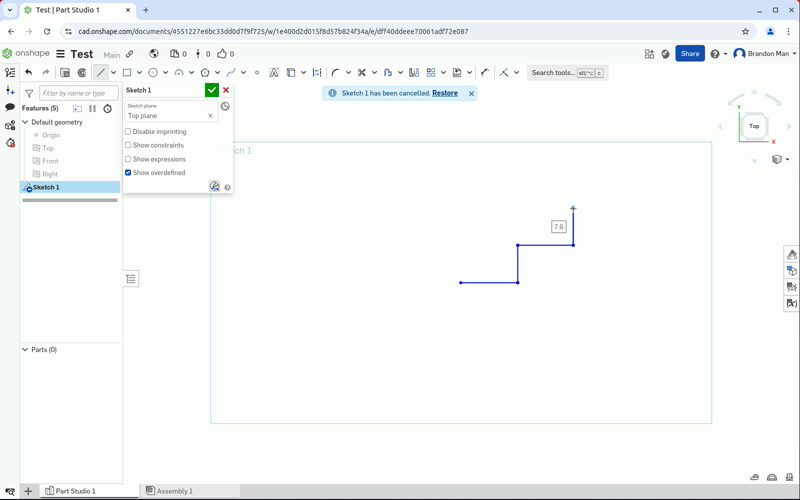
mouse_move(460, 208)
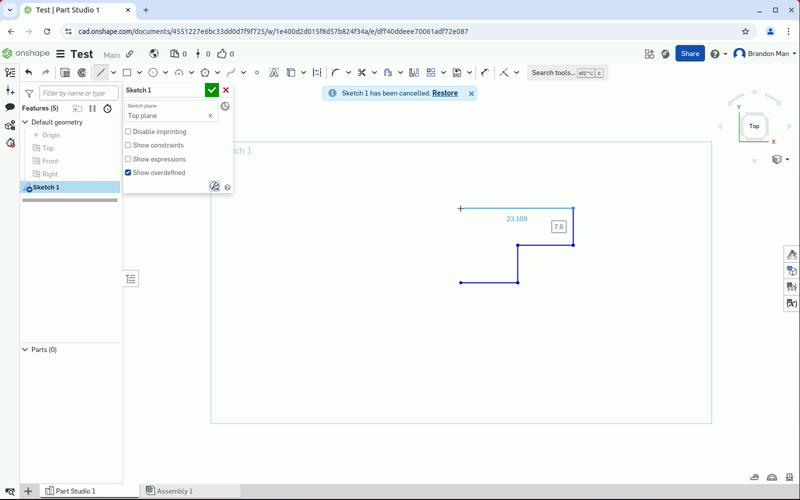
click(460, 208)
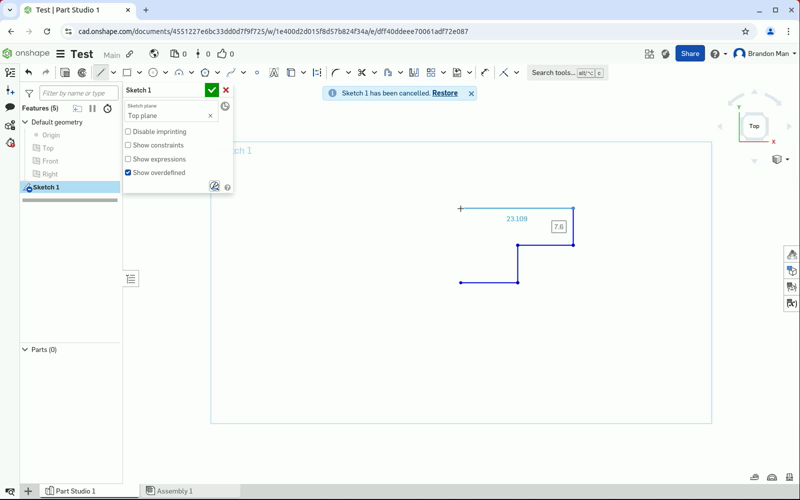
key_up(shift)
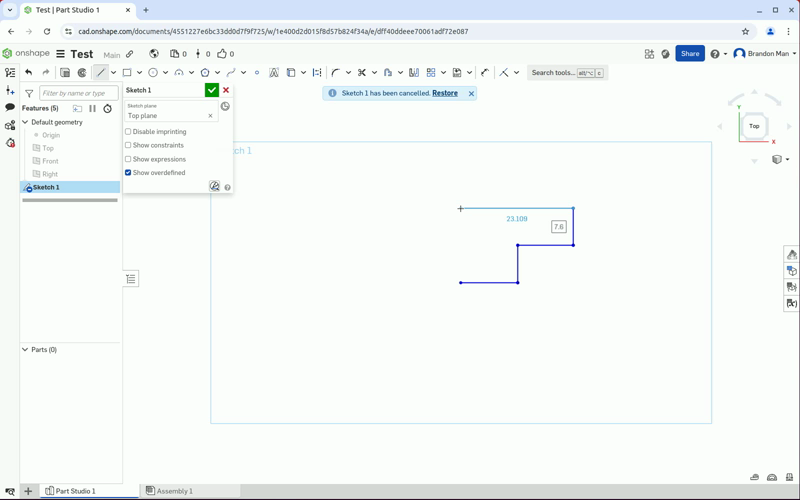
key_down(shift)
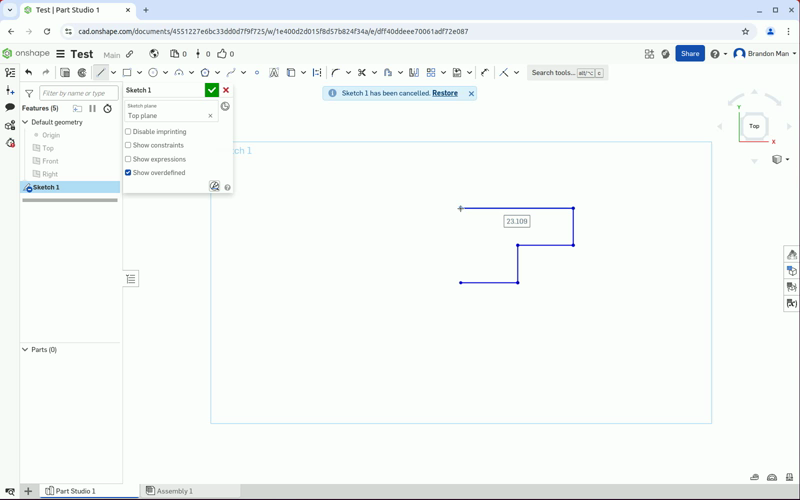
mouse_move(460, 282)
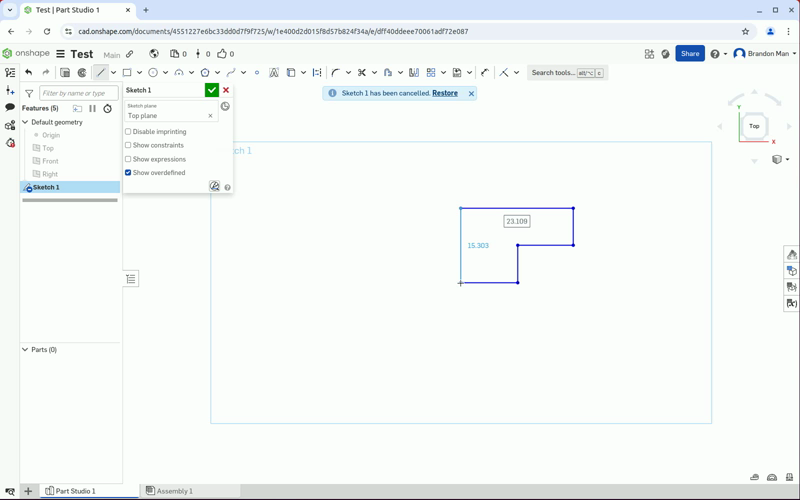
key_up(shift)
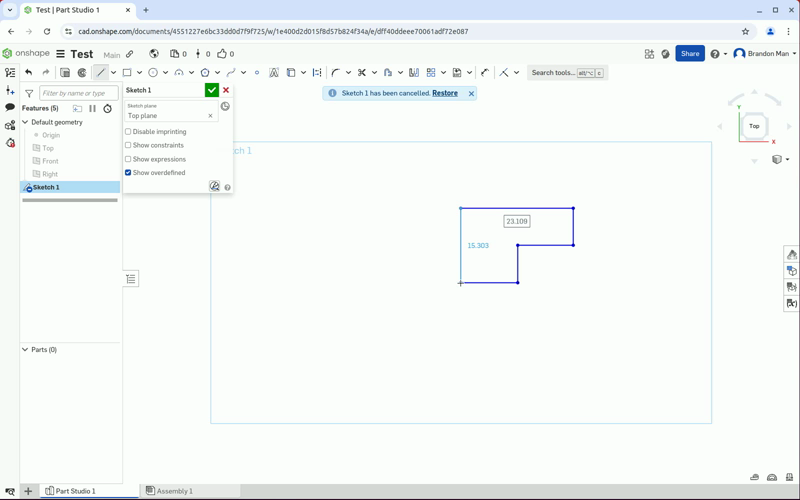
click(460, 282)
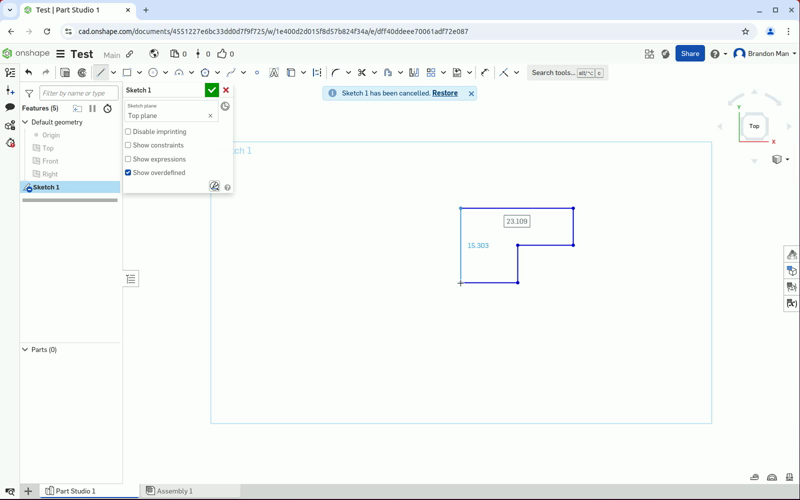
key(esc)
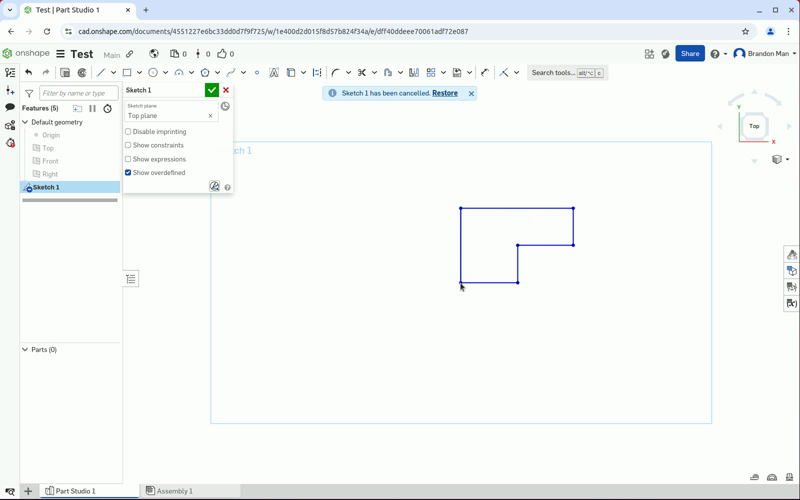
mouse_move(479, 214)
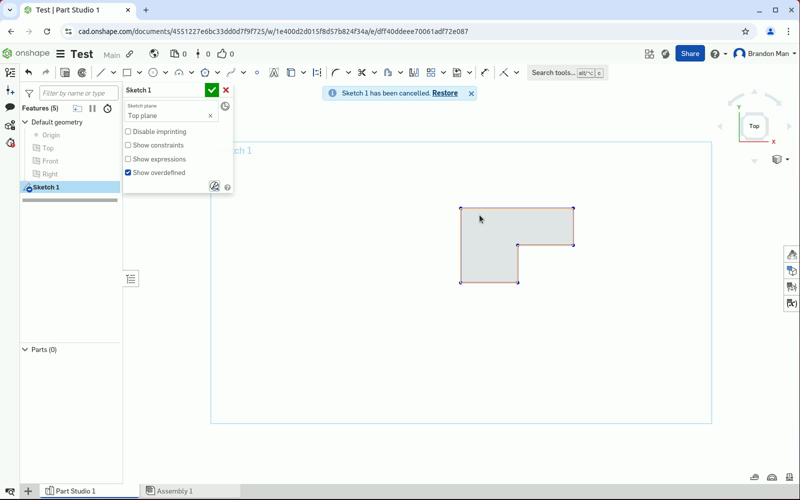
click(479, 214)
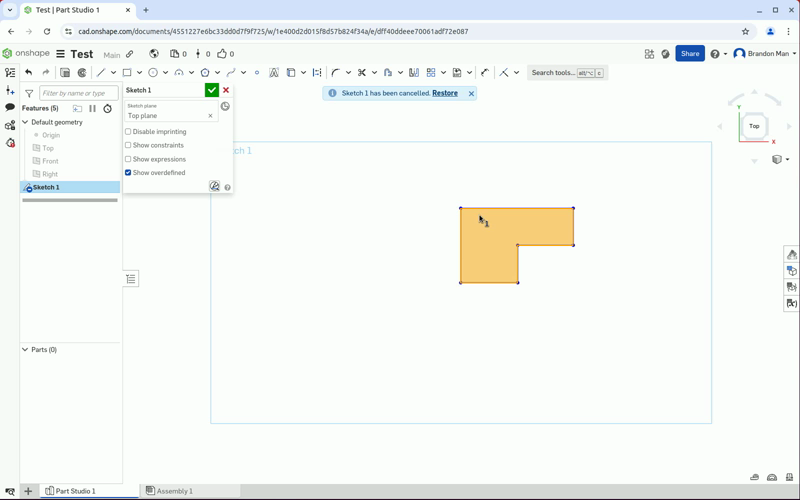
mouse_move(73, 352)
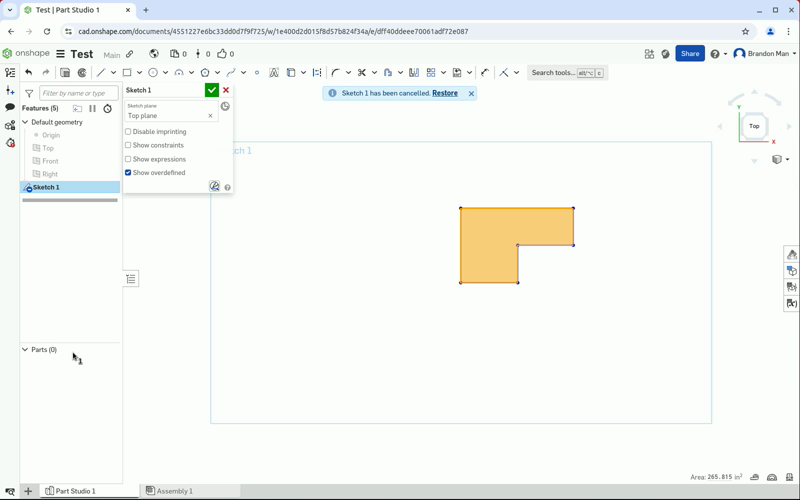
key(shift+y)
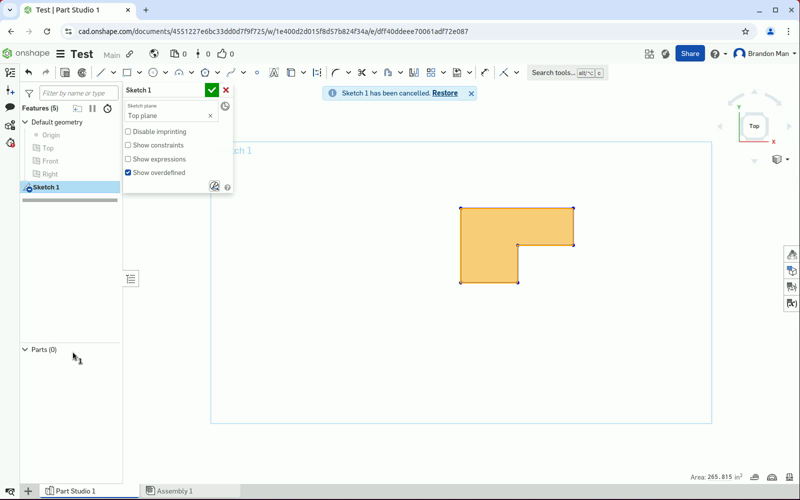
key(shift+e)
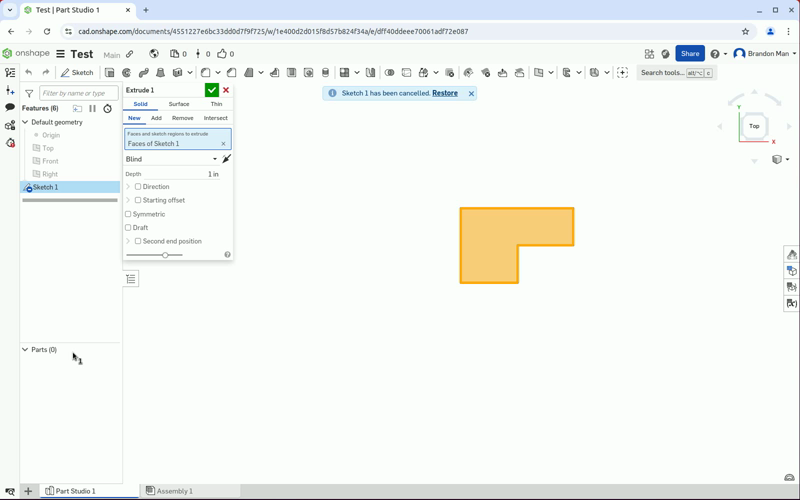
mouse_move(143, 106)
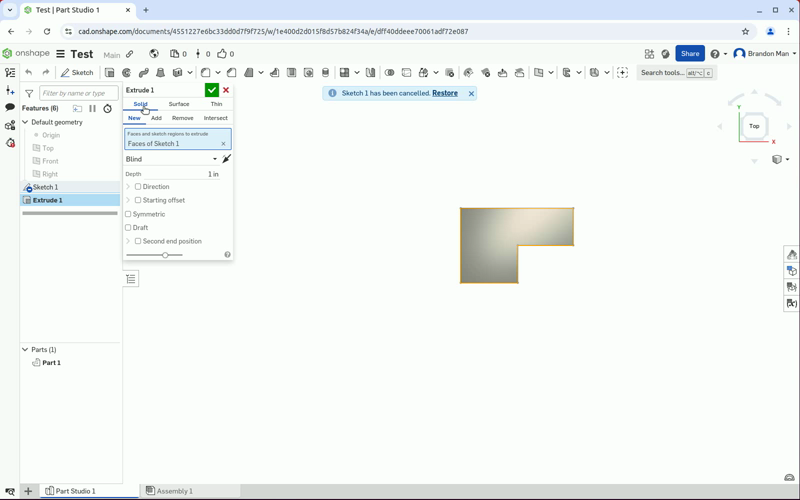
click(143, 106)
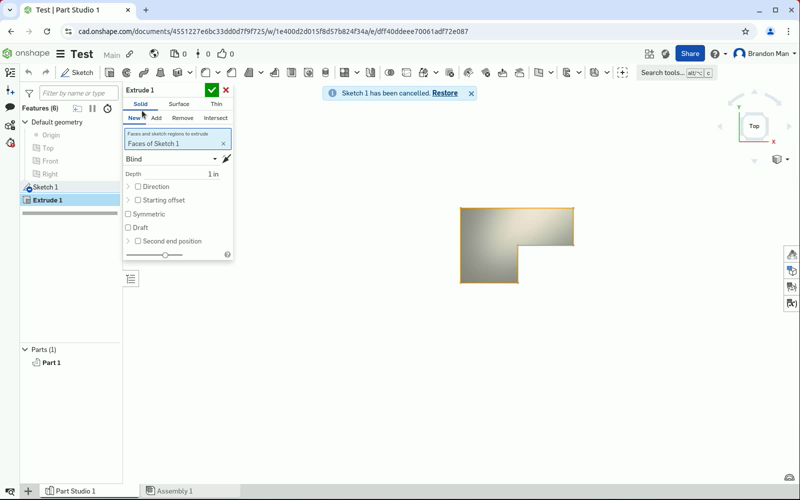
mouse_move(137, 120)
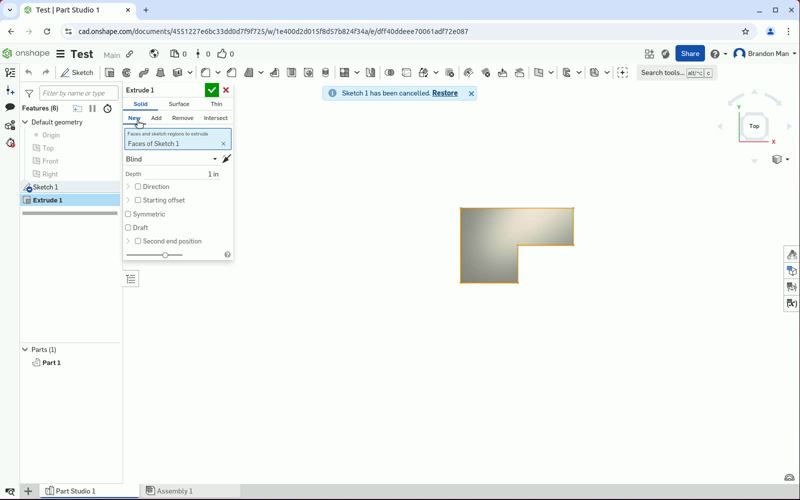
click(137, 120)
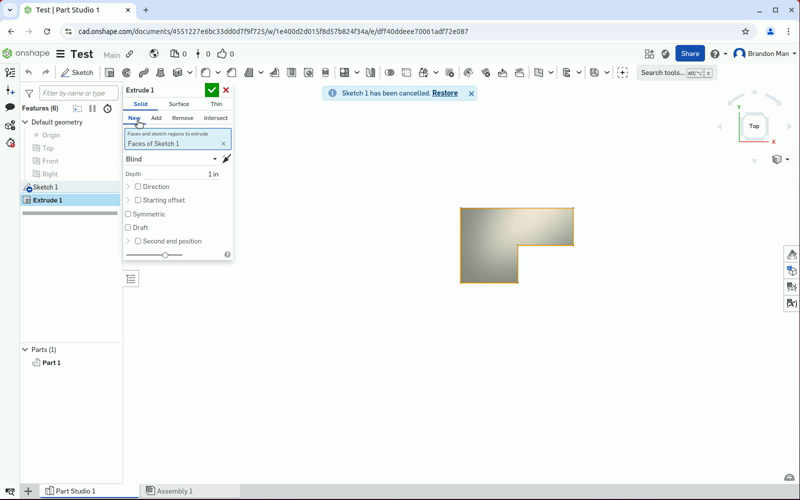
key(tab, 4)
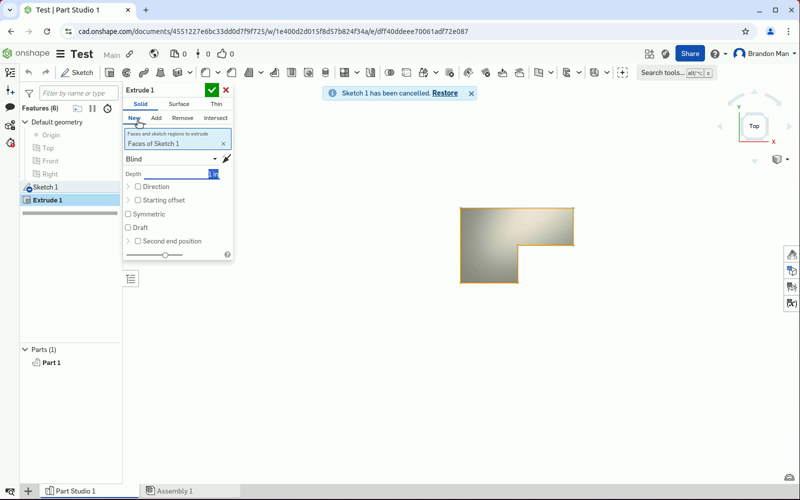
text(7.703)
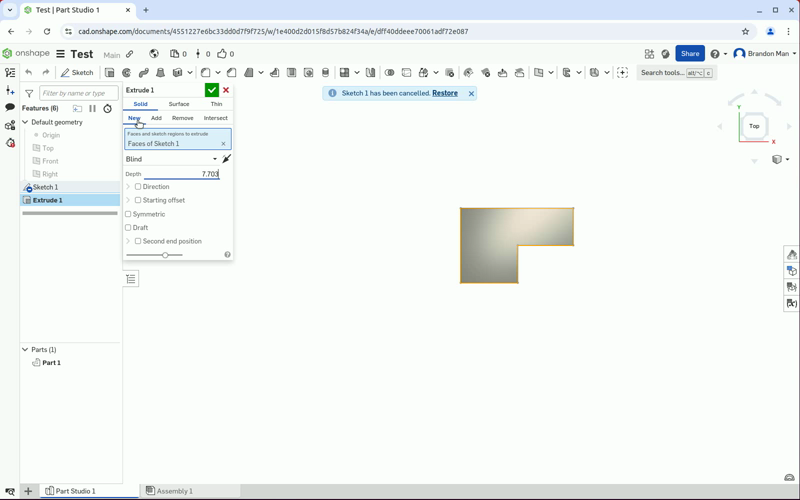
key(enter)
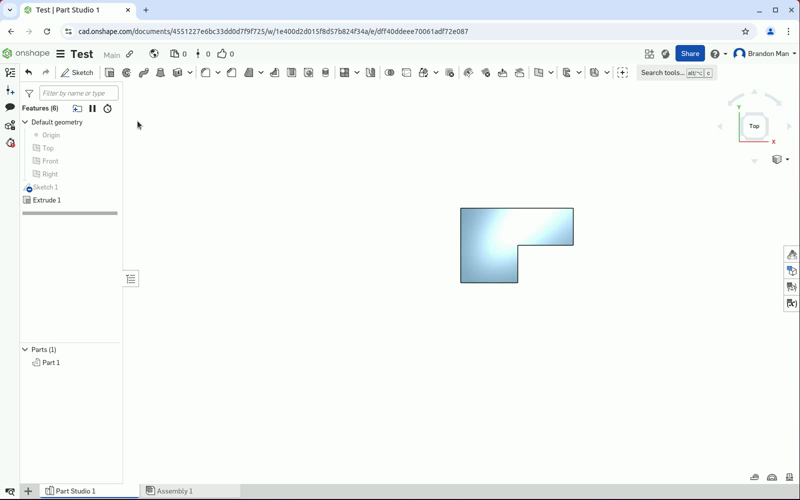
key(shift+h)
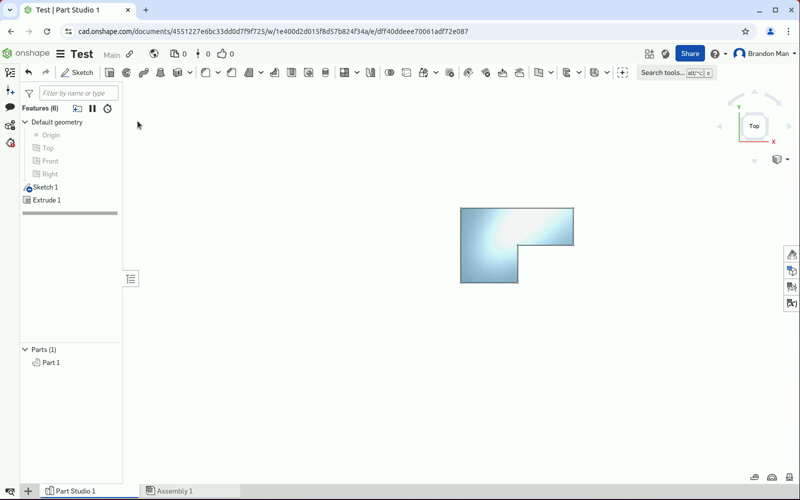
key(shift+h)
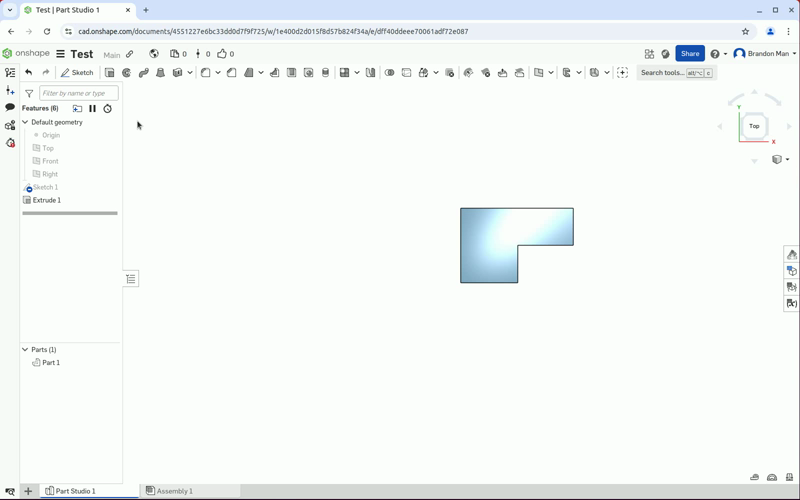
mouse_move(73, 189)
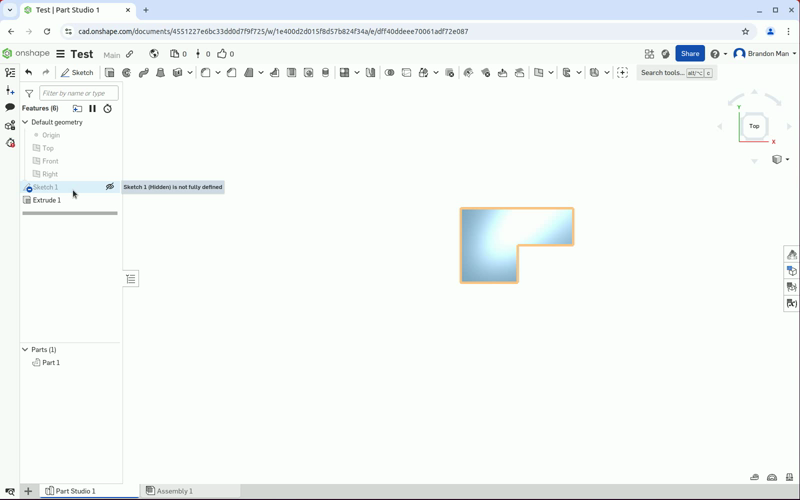
click(73, 189)
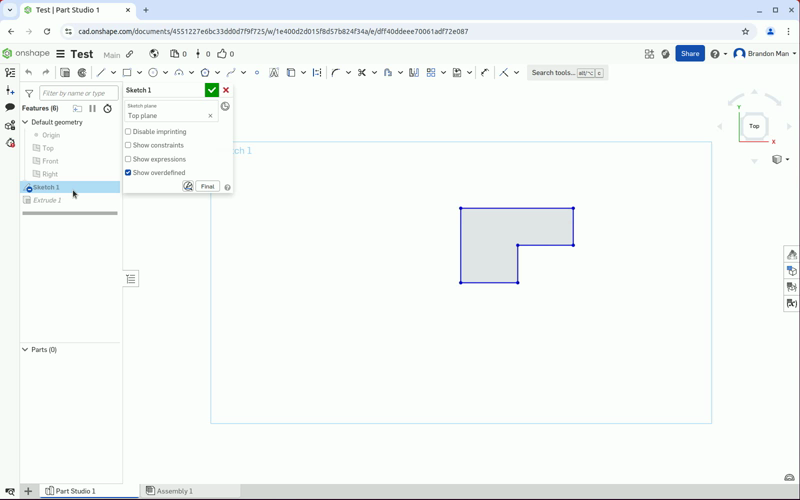
mouse_move(229, 92)
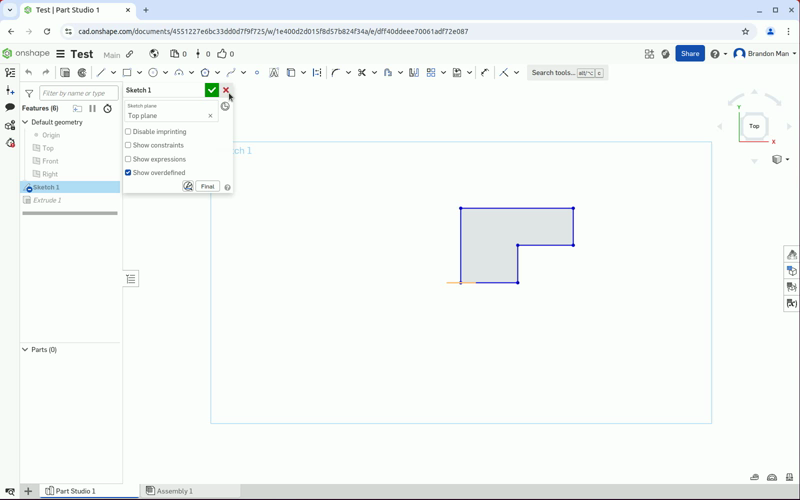
click(229, 92)
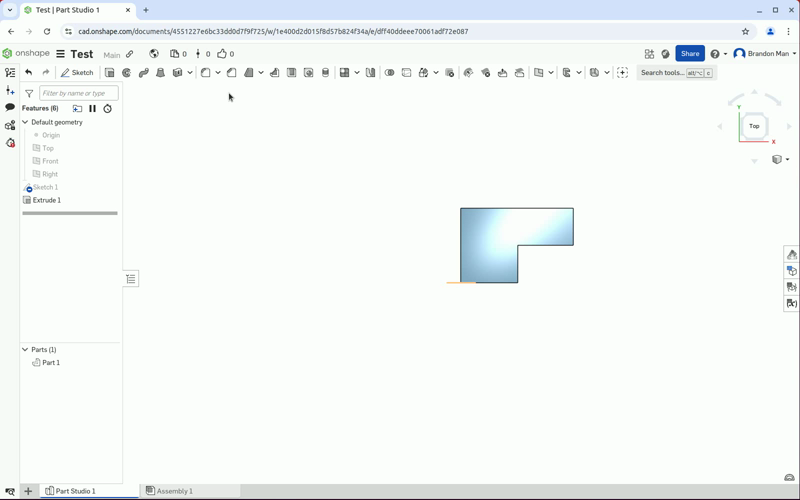
mouse_move(541, 75)
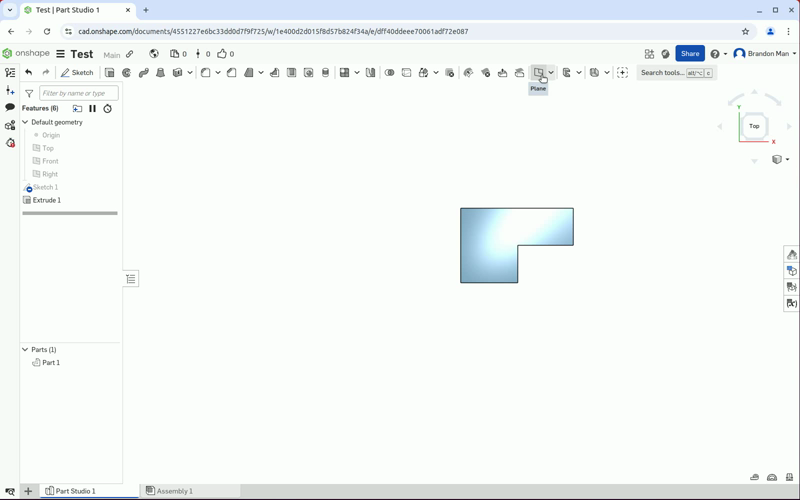
click(541, 75)
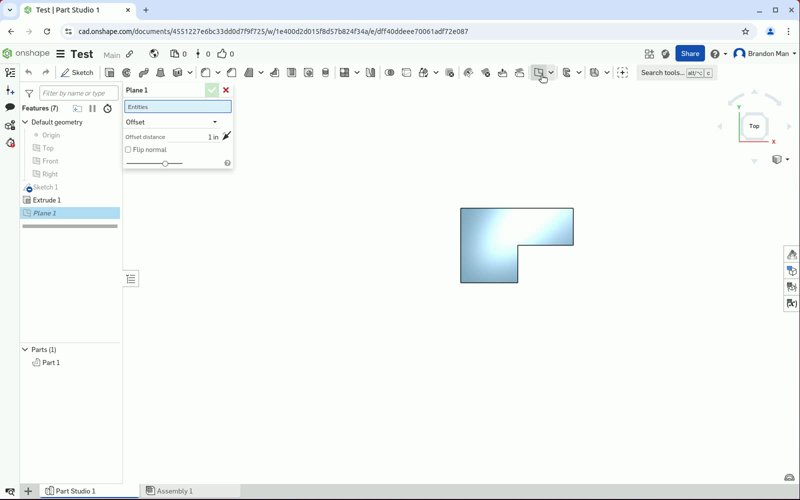
mouse_move(73, 150)
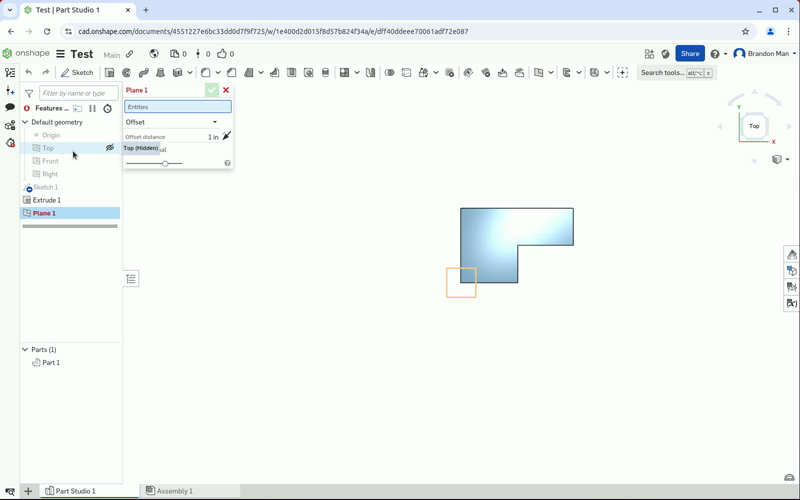
click(73, 150)
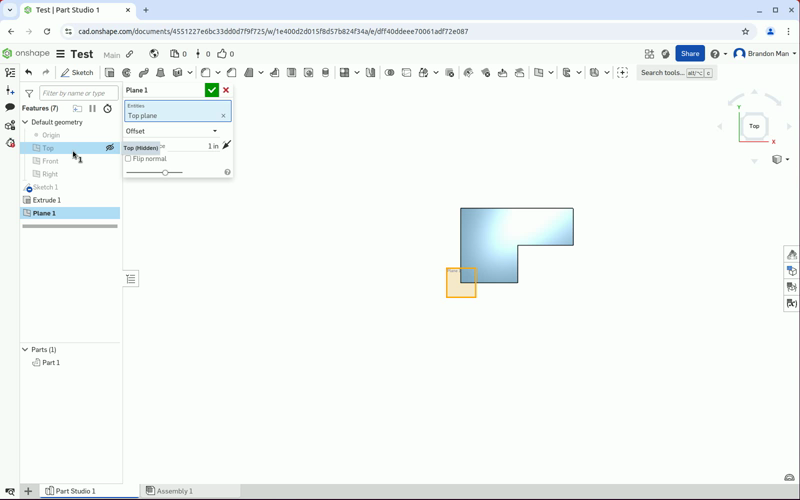
key(tab, 2)
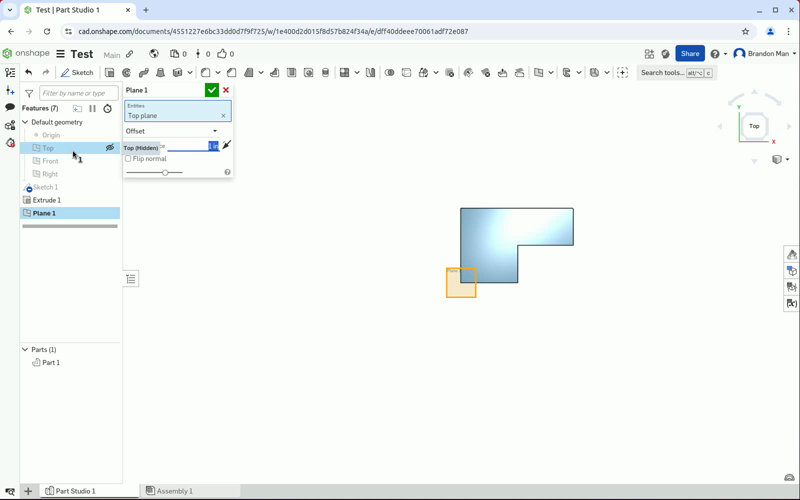
text(7.703)
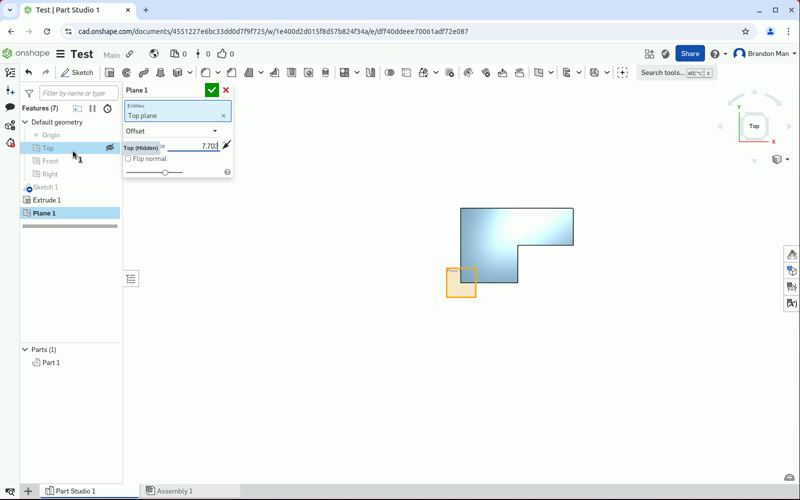
key(enter, 2)
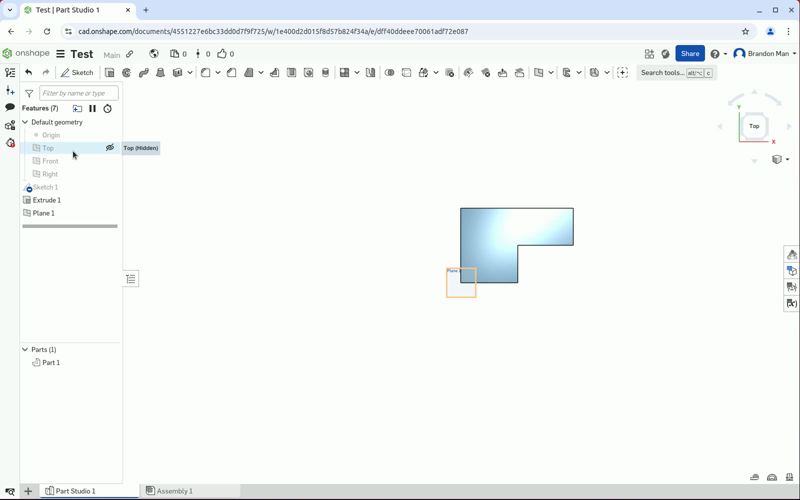
key(shift+s)
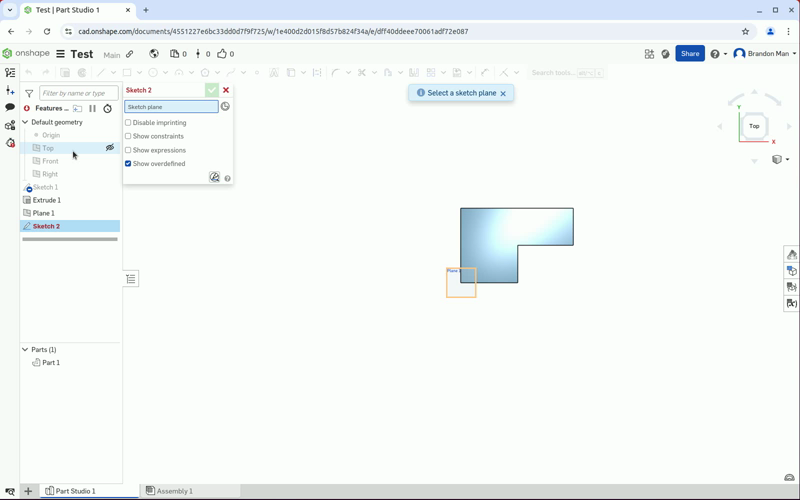
mouse_move(73, 215)
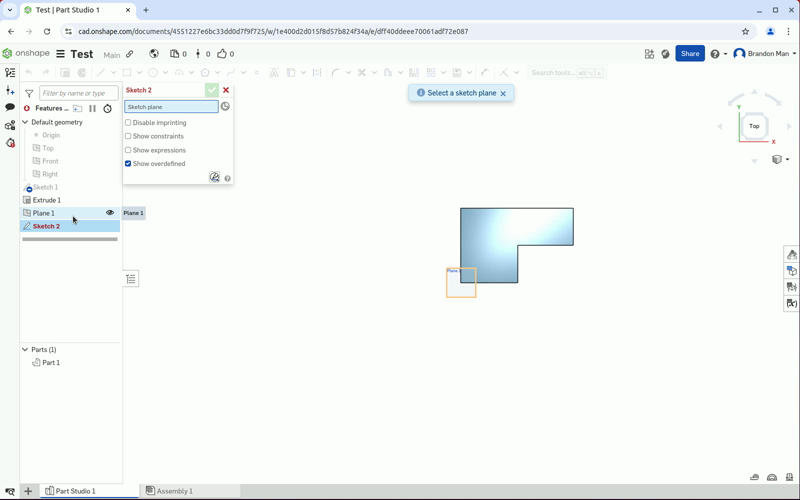
click(73, 215)
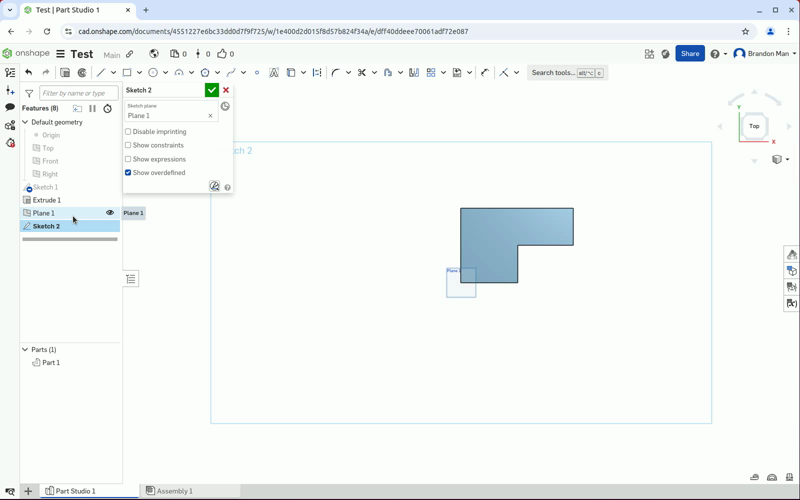
mouse_move(73, 352)
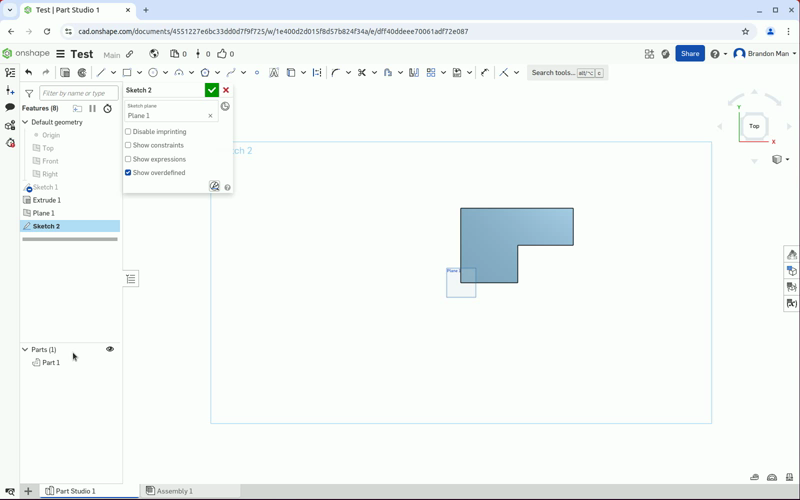
key(y)
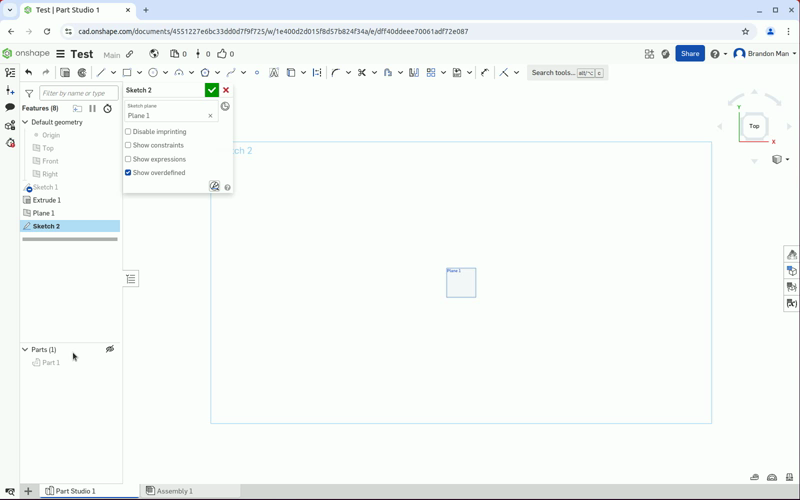
key(l)
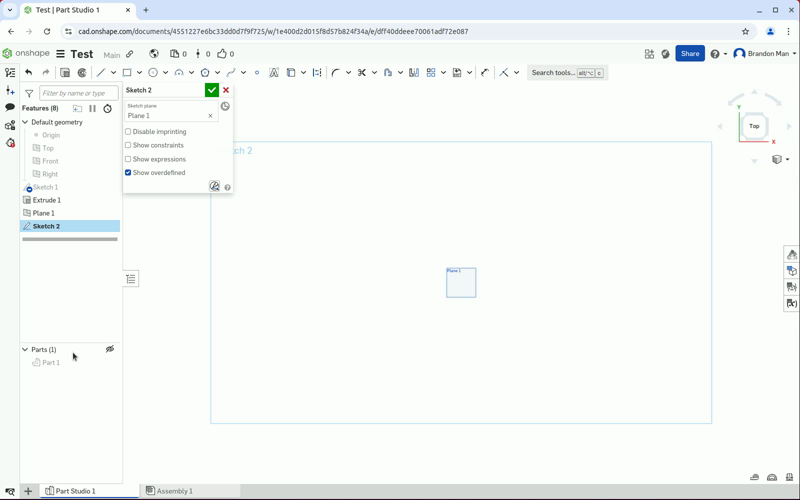
key_down(shift)
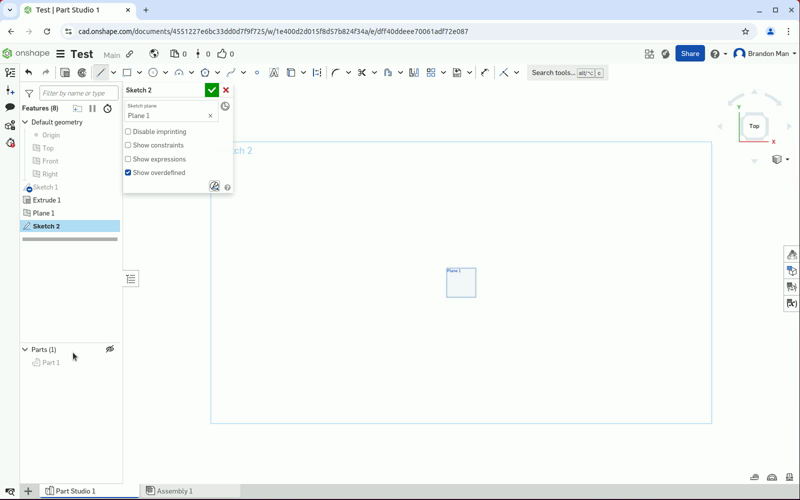
mouse_move(460, 264)
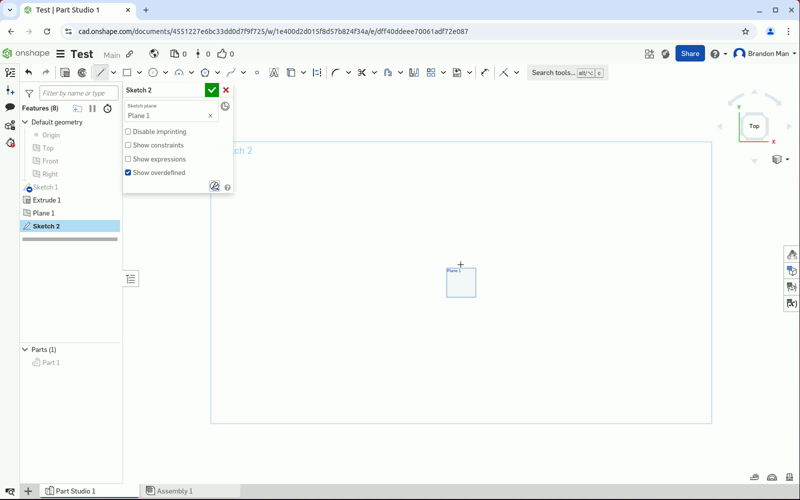
click(460, 264)
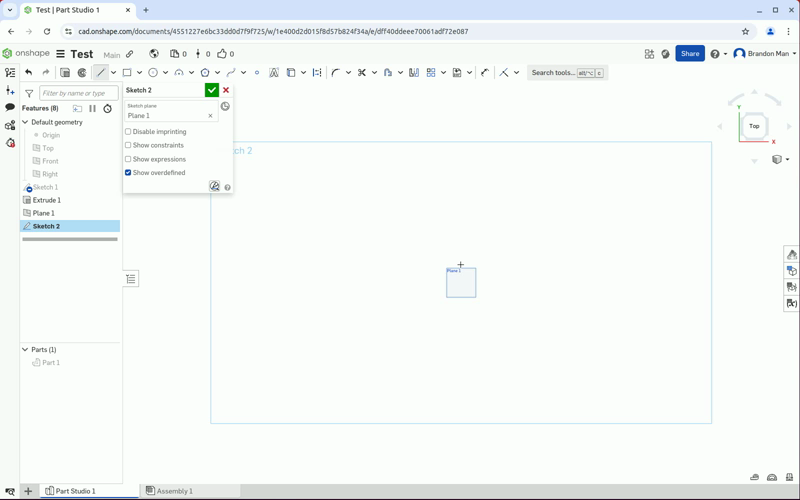
key_up(shift)
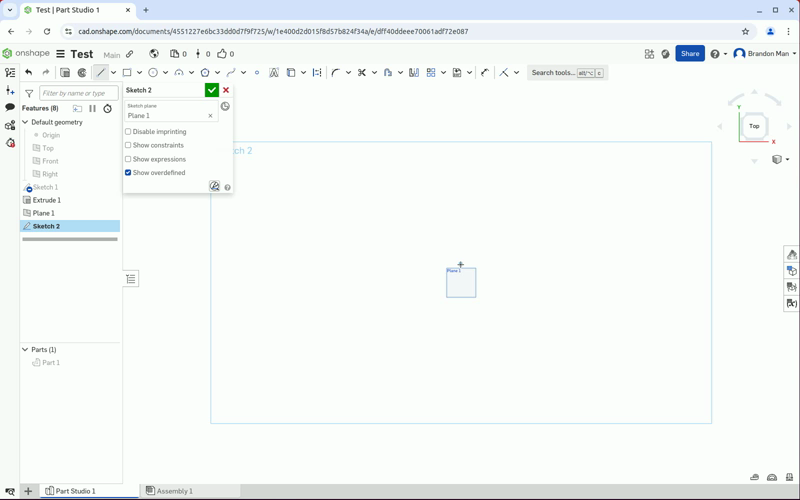
key_down(shift)
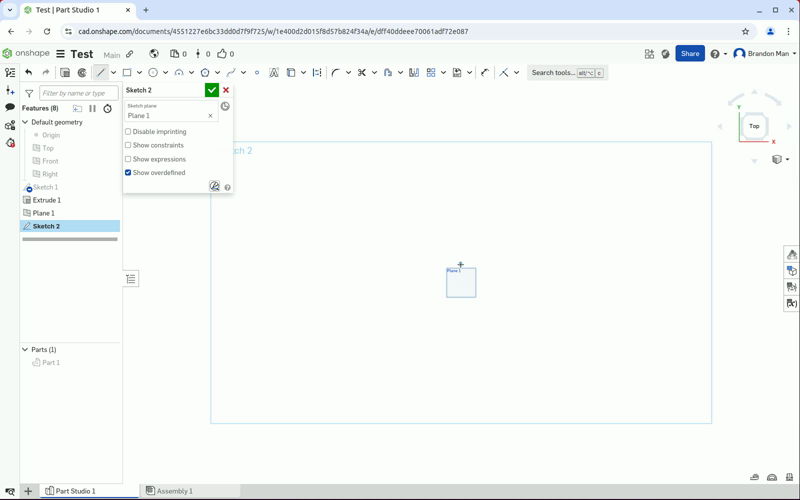
mouse_move(490, 264)
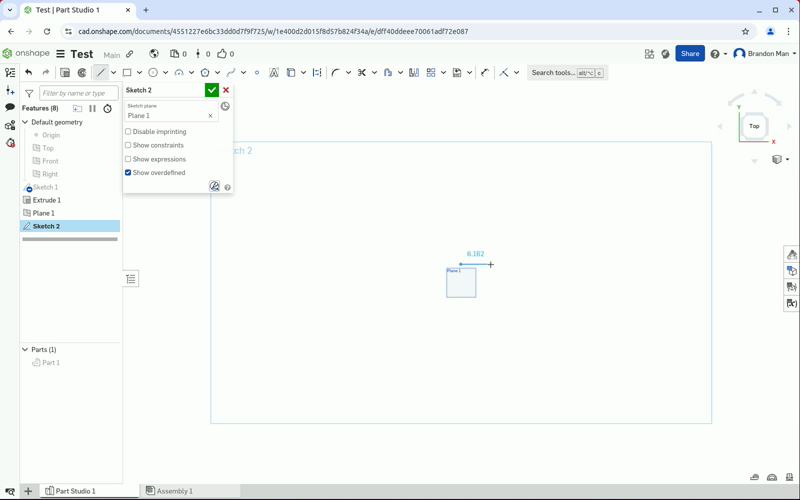
mouse_move(480, 264)
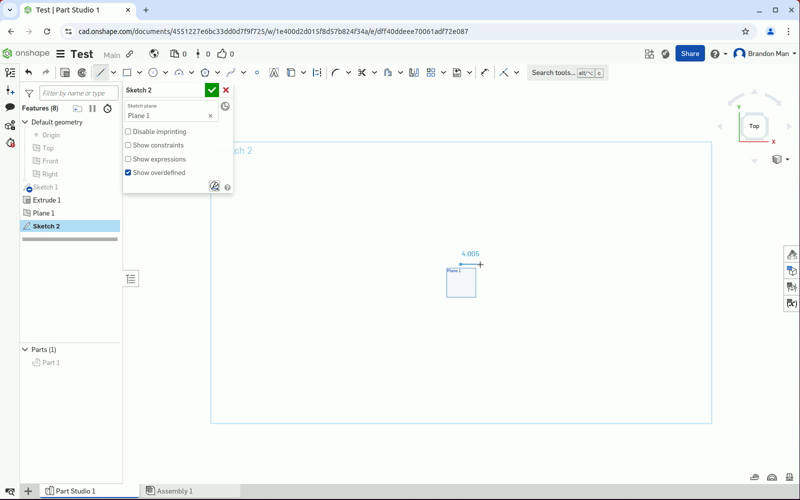
click(480, 264)
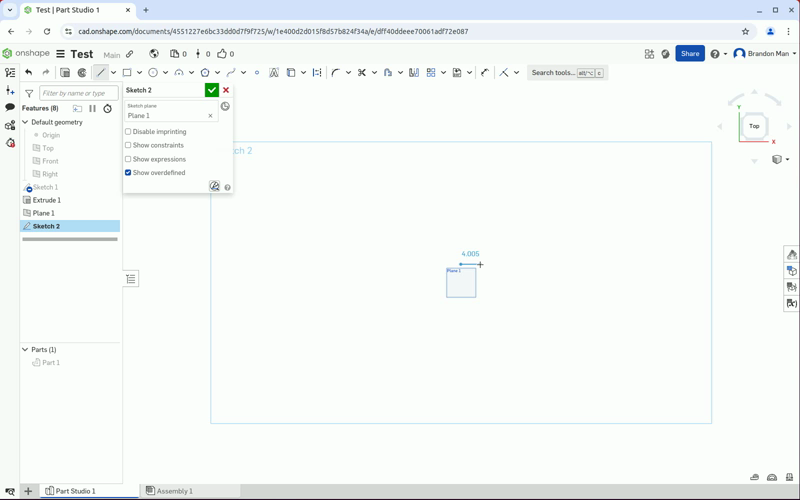
key_up(shift)
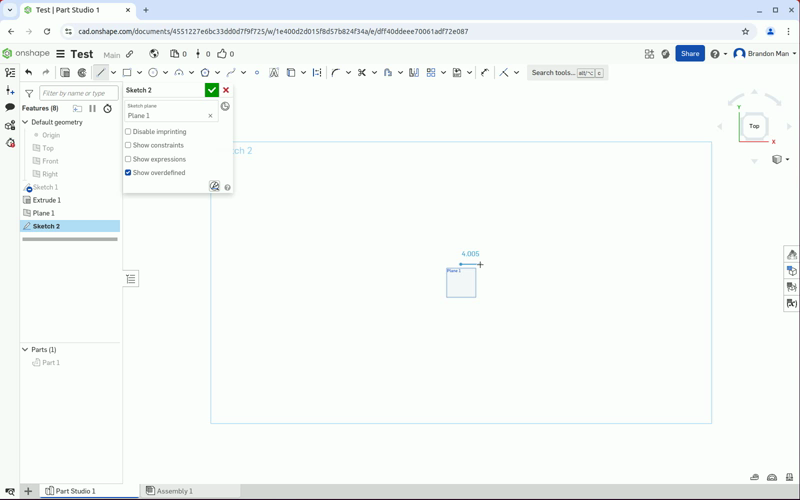
key_down(shift)
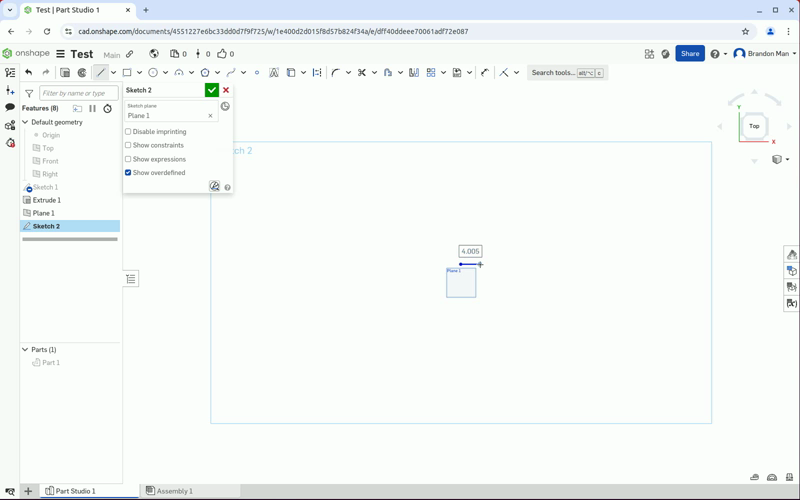
mouse_move(510, 264)
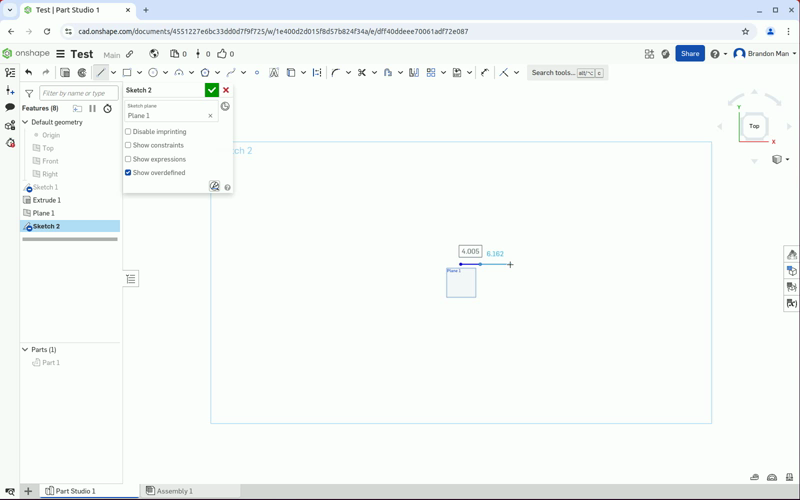
mouse_move(480, 207)
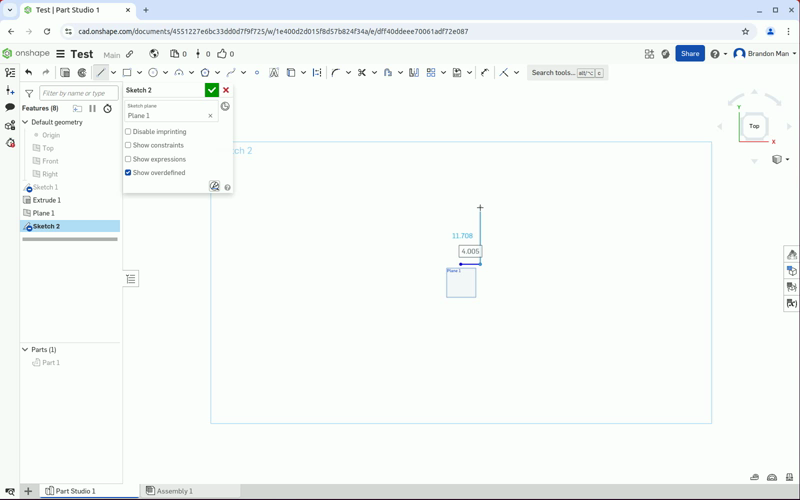
click(480, 207)
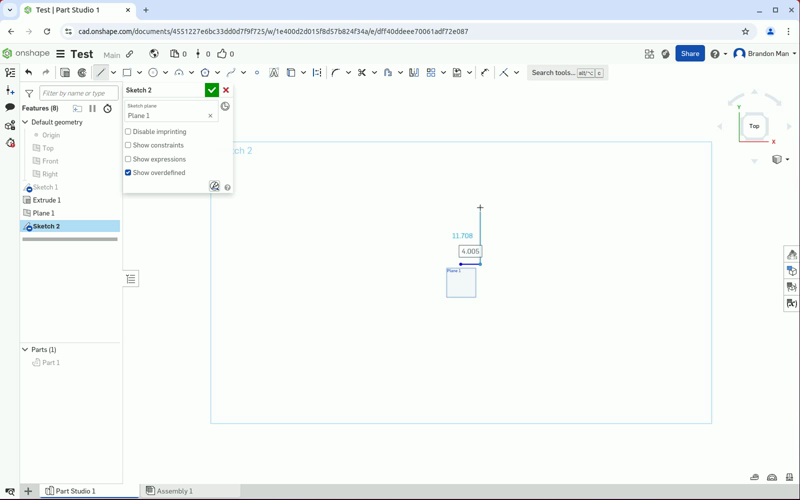
key_up(shift)
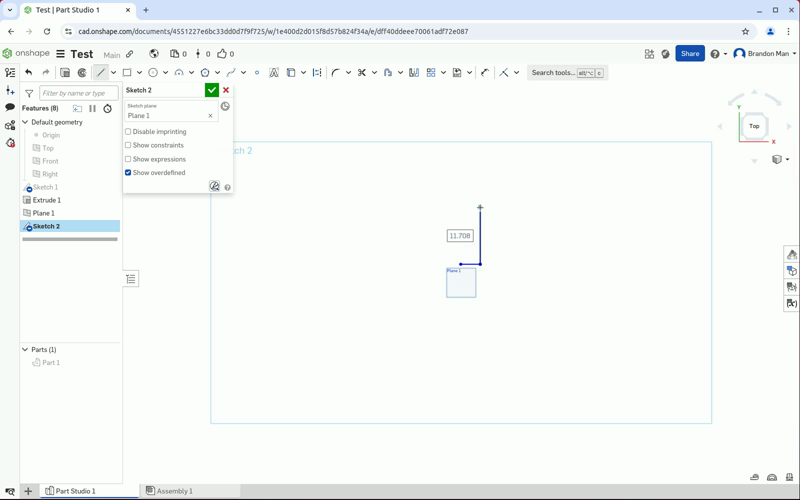
key_down(shift)
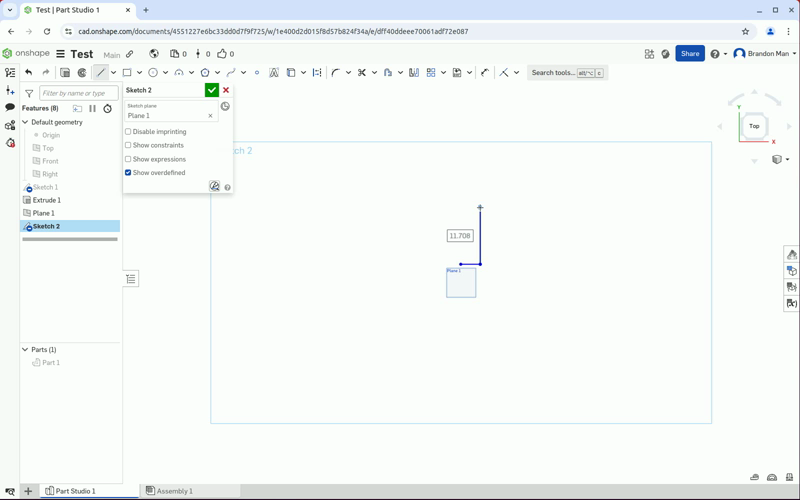
mouse_move(510, 207)
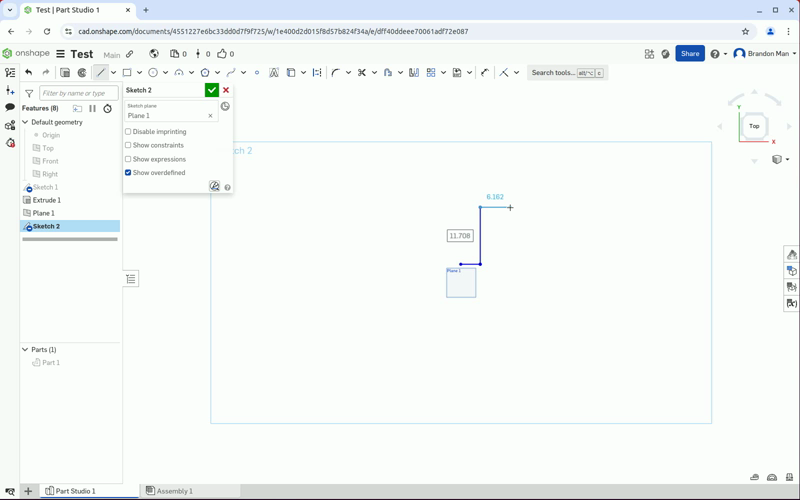
mouse_move(460, 207)
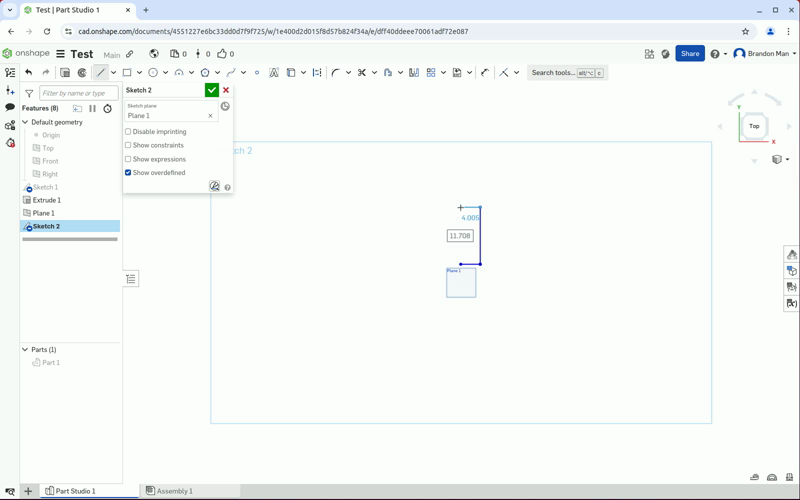
click(460, 207)
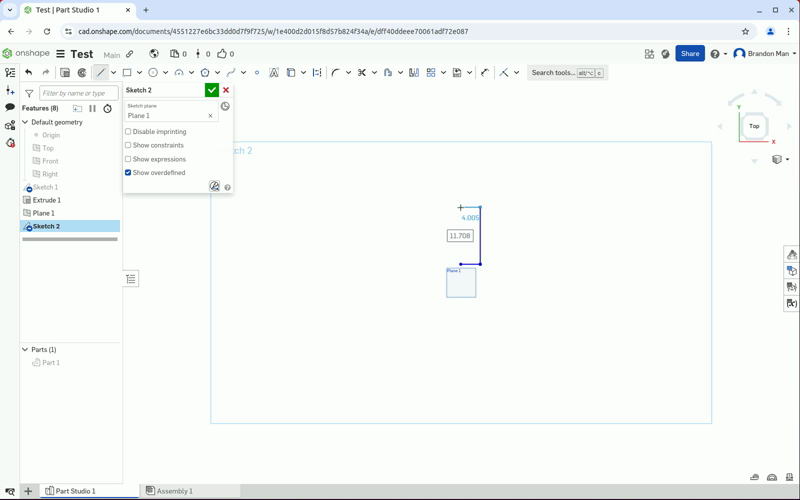
key_up(shift)
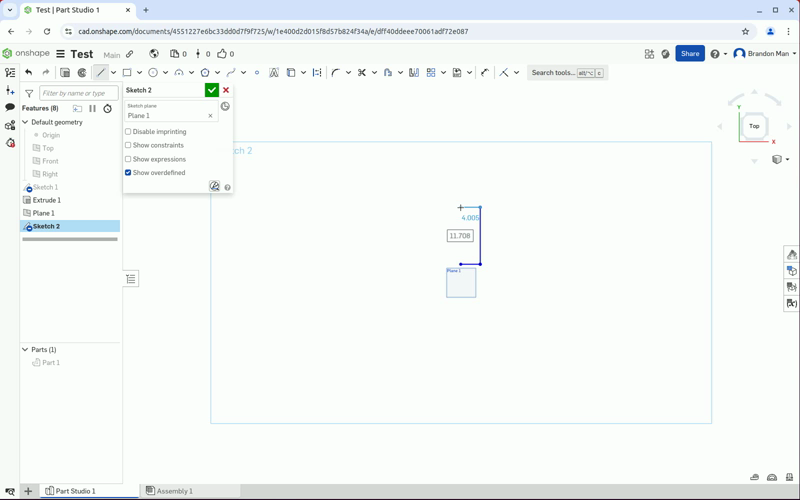
mouse_move(490, 207)
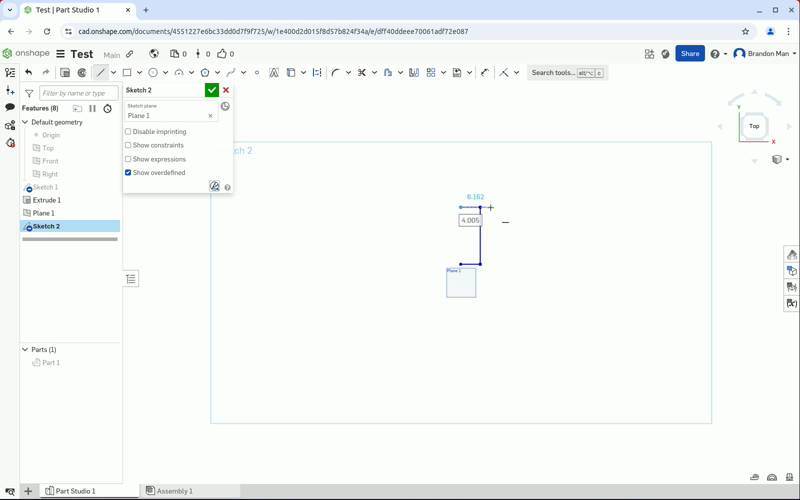
key_down(shift)
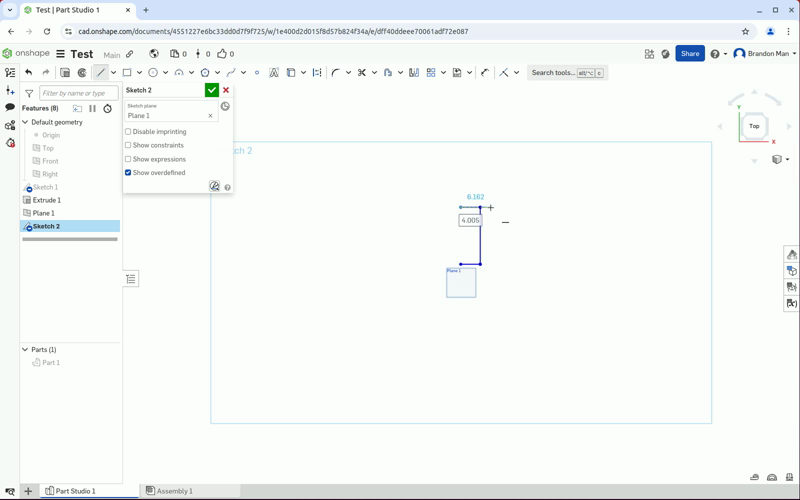
mouse_move(460, 264)
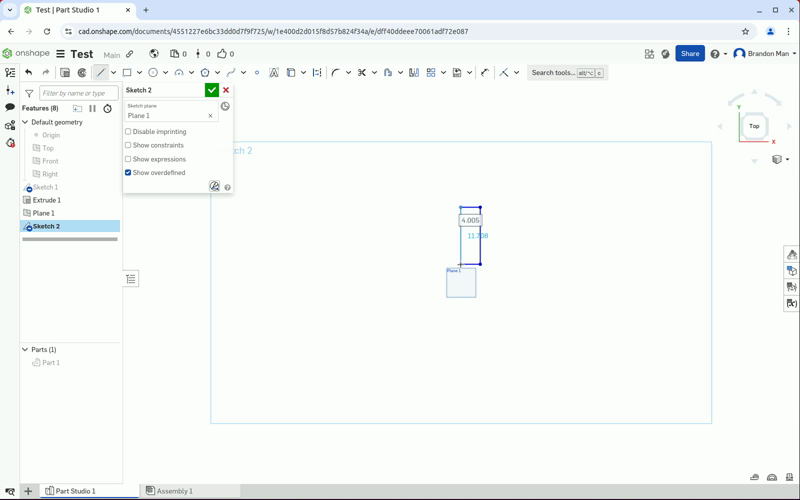
key_up(shift)
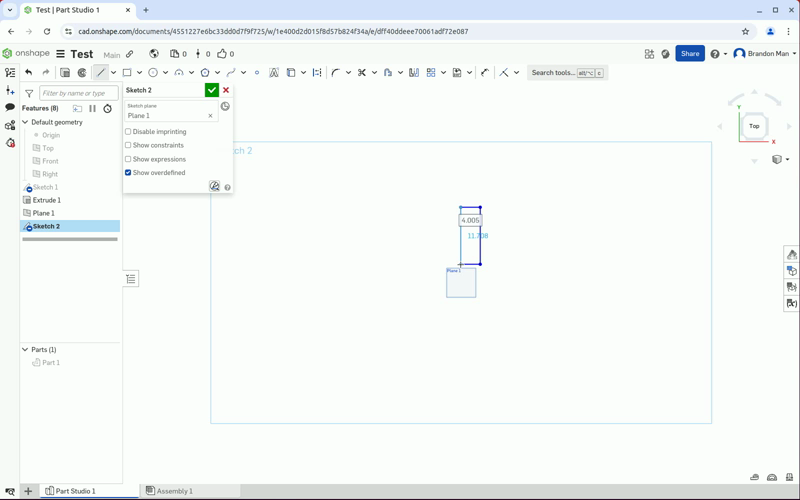
click(460, 264)
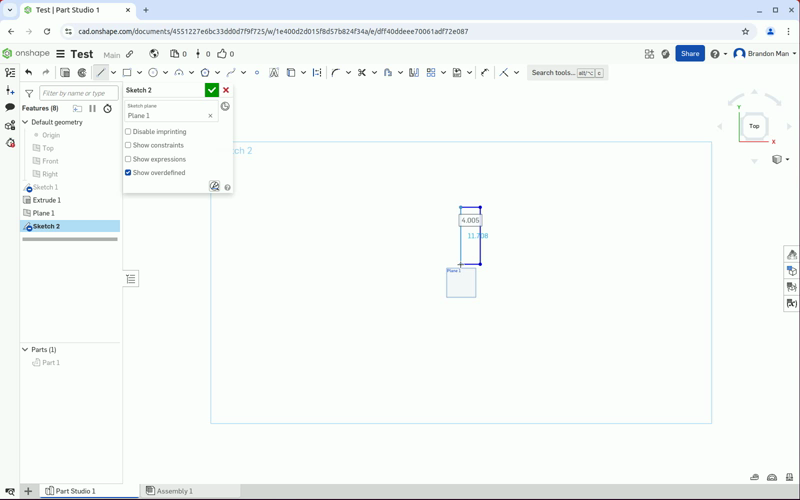
key(esc)
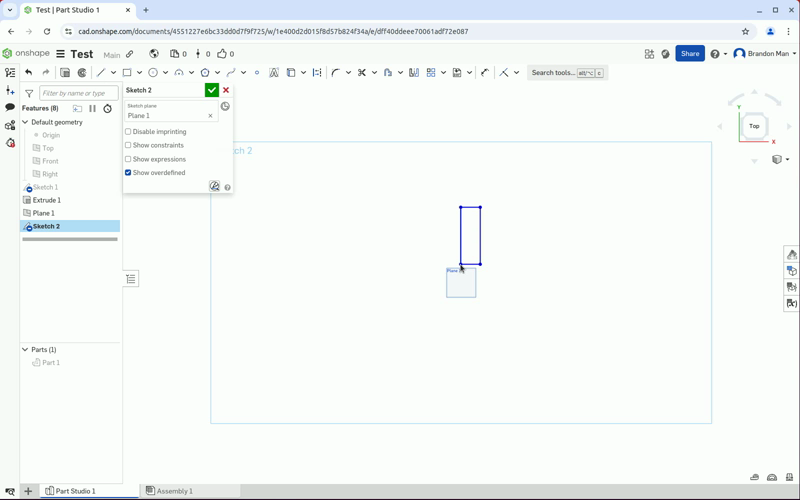
mouse_move(466, 218)
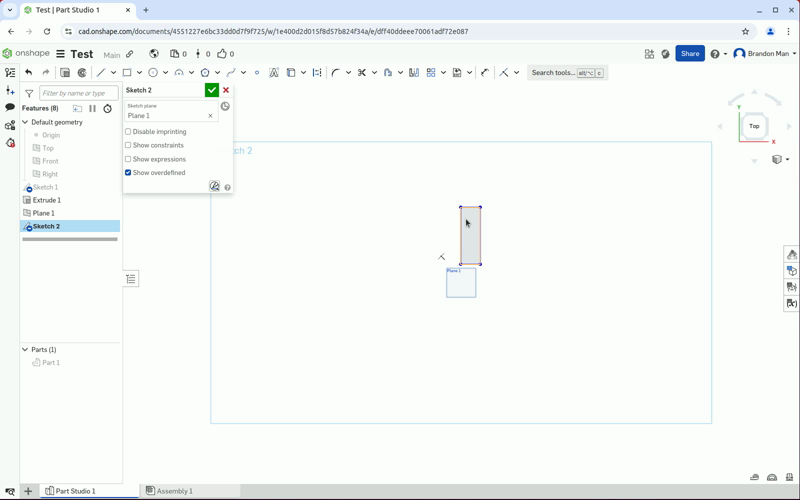
scroll(6)
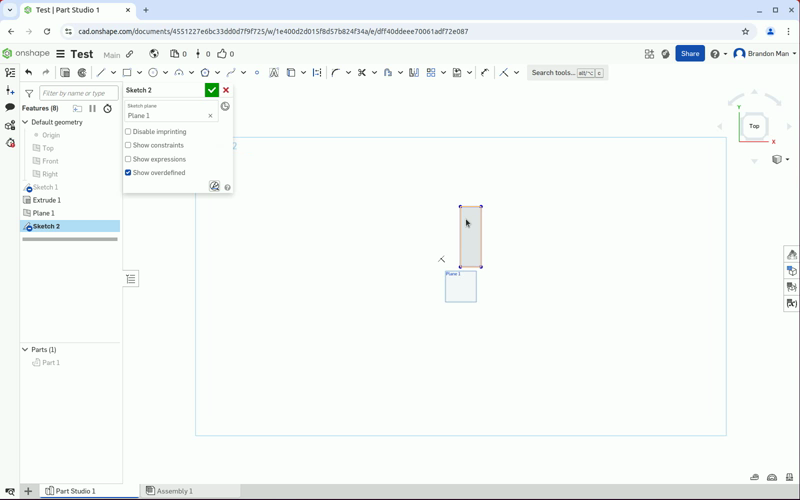
scroll(6)
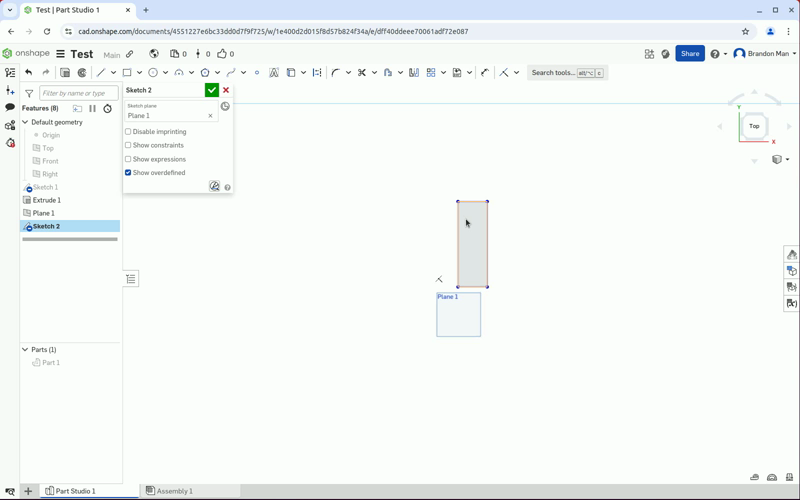
scroll(6)
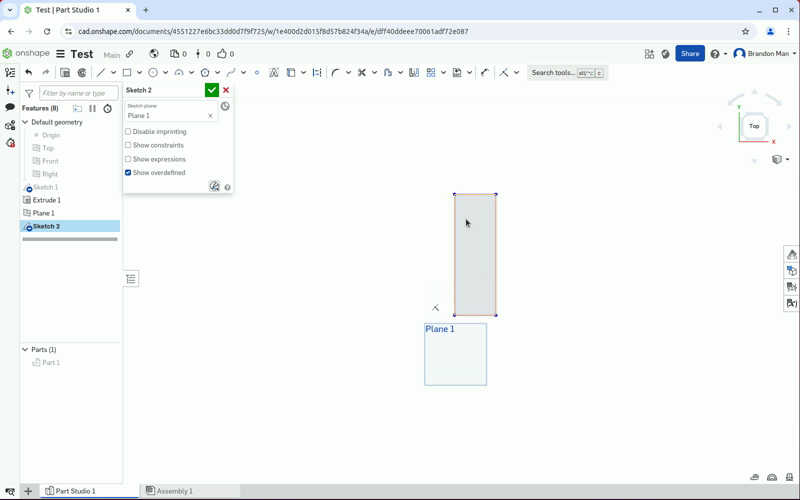
scroll(6)
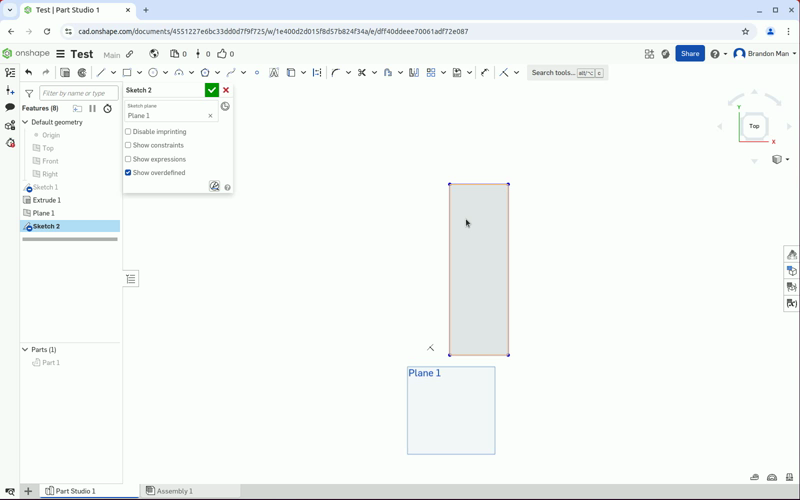
scroll(6)
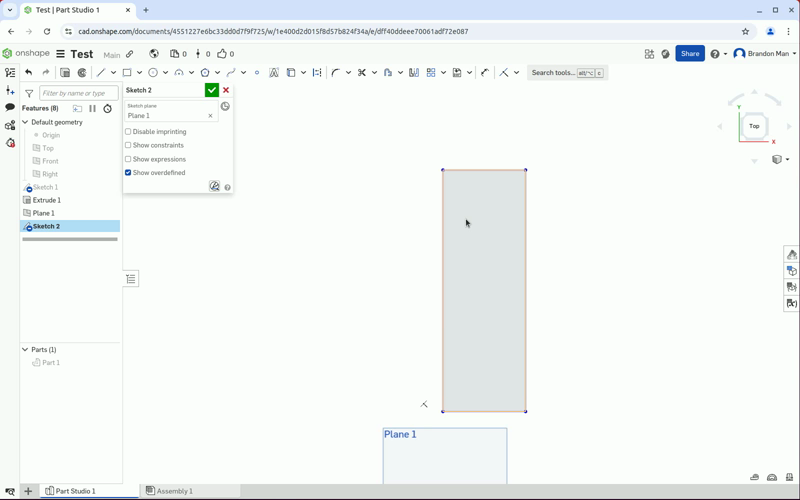
scroll(6)
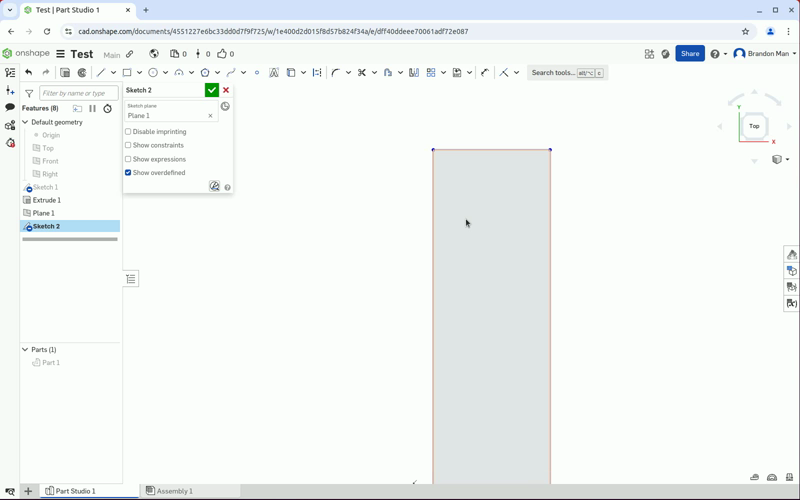
scroll(6)
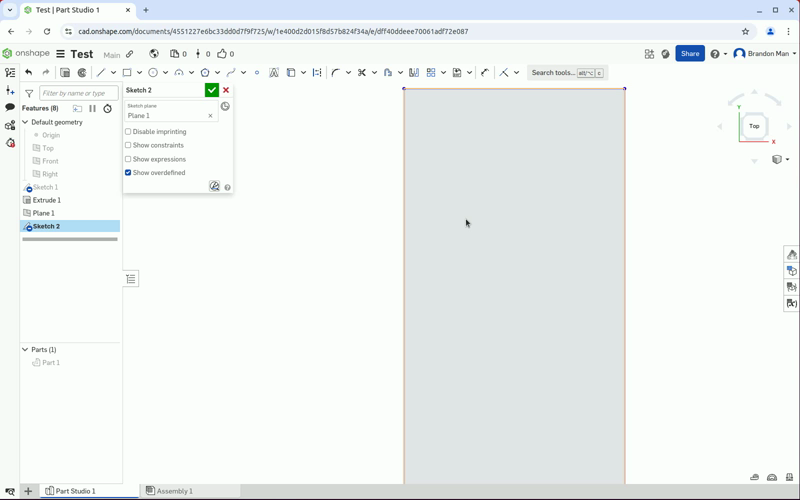
click(466, 218)
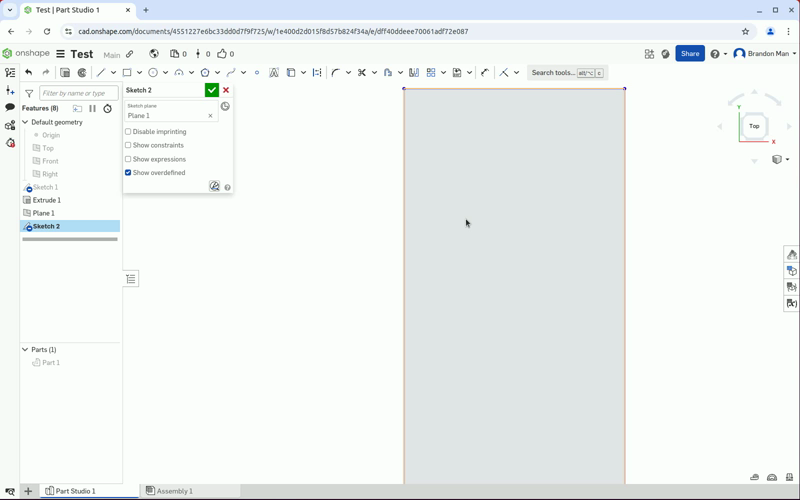
scroll(-6)
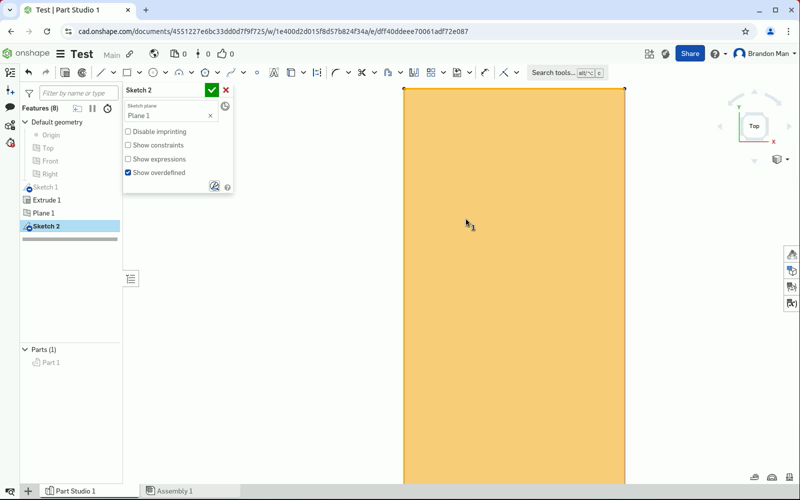
scroll(-6)
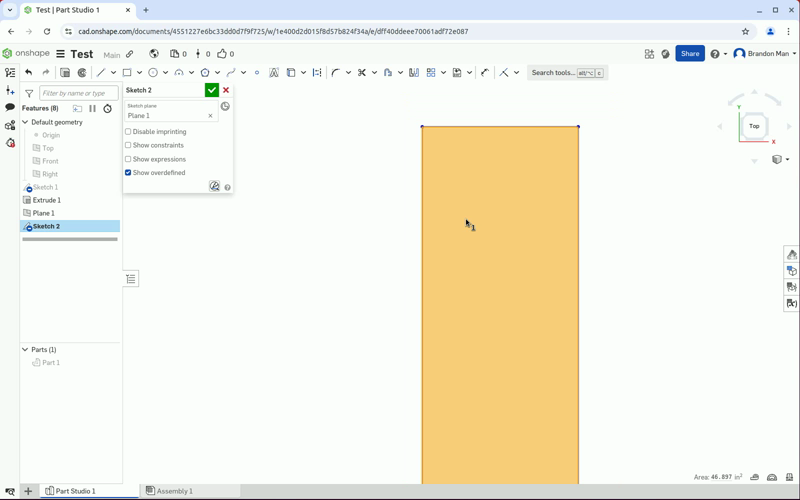
scroll(-6)
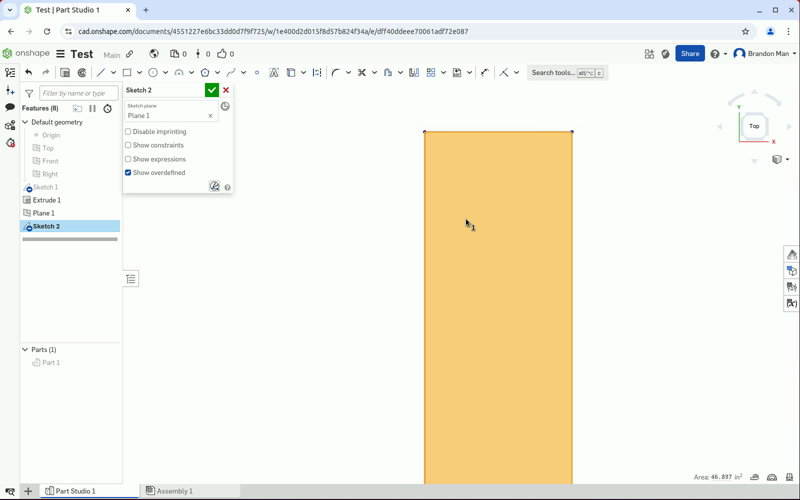
scroll(-6)
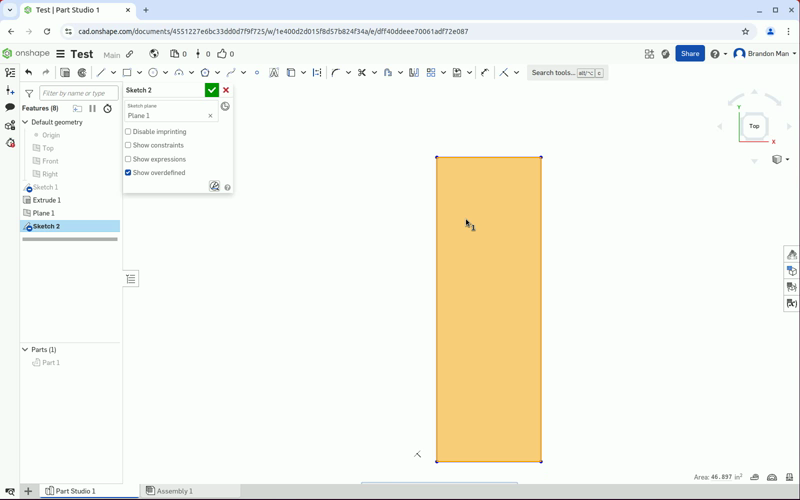
scroll(-6)
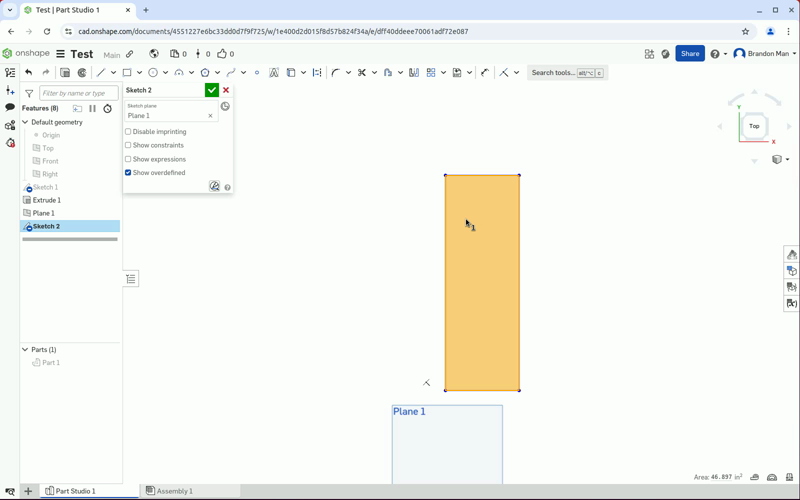
scroll(-6)
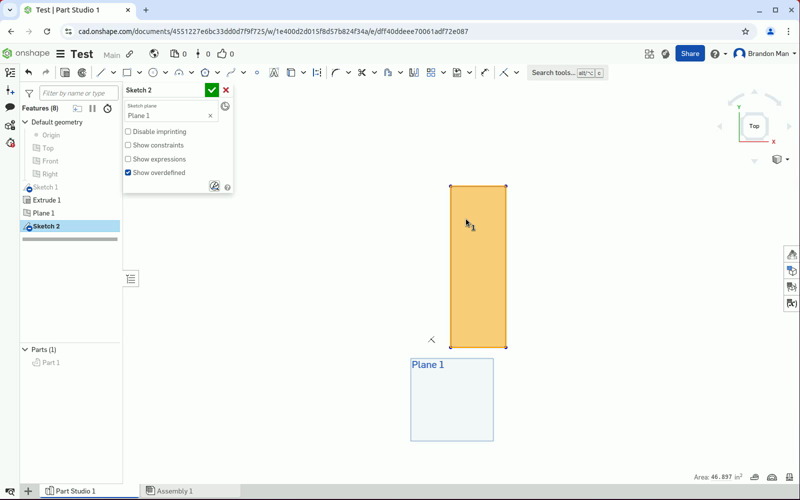
scroll(-6)
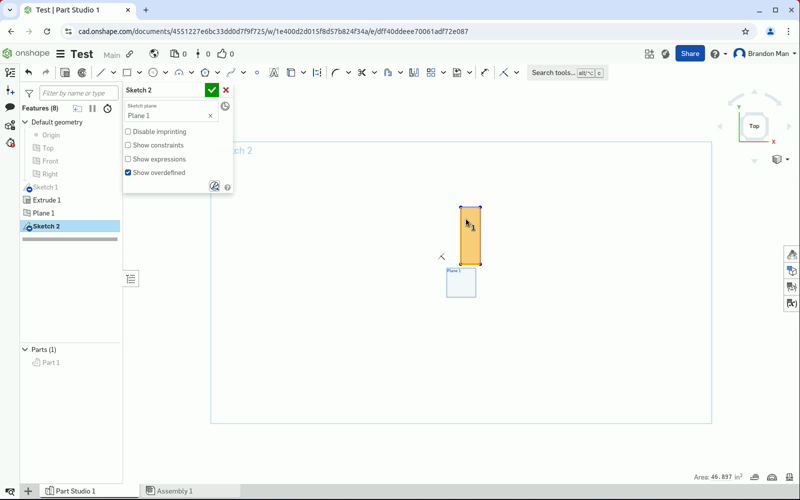
mouse_move(73, 352)
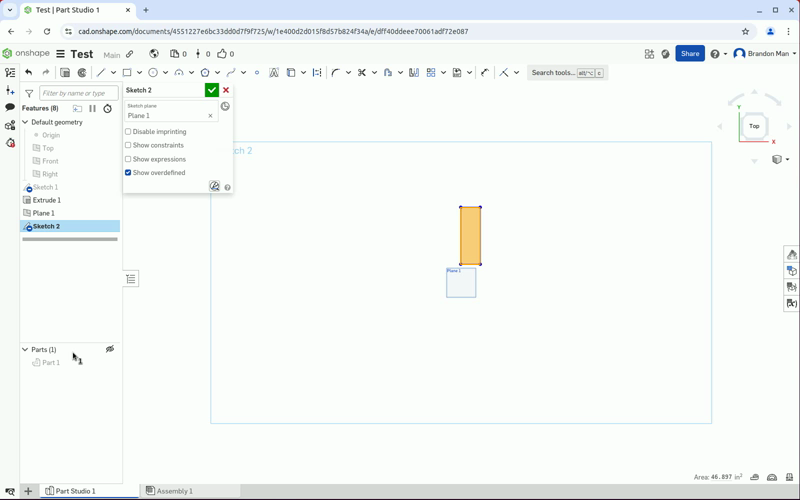
key(shift+y)
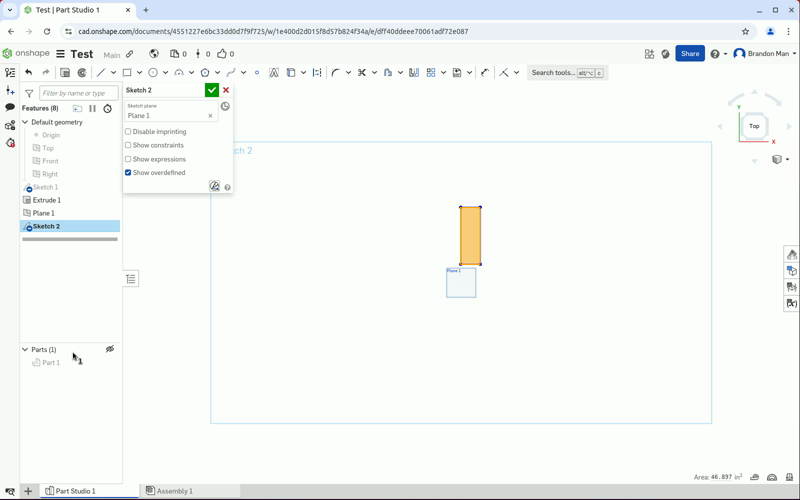
key(shift+e)
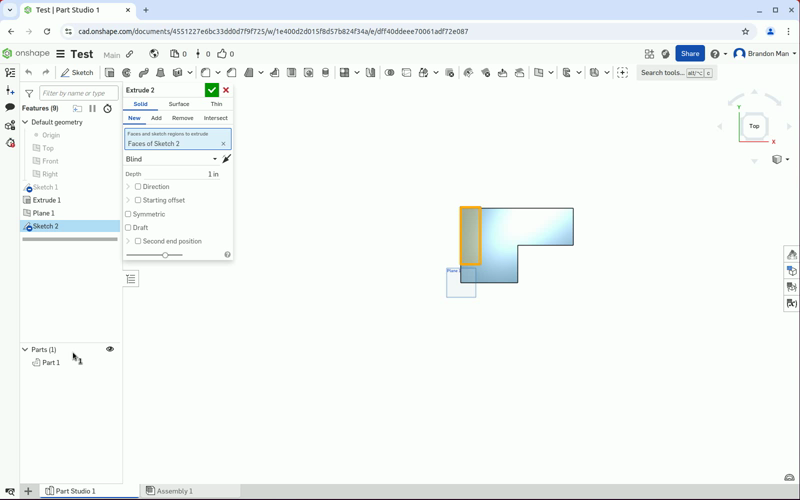
mouse_move(143, 106)
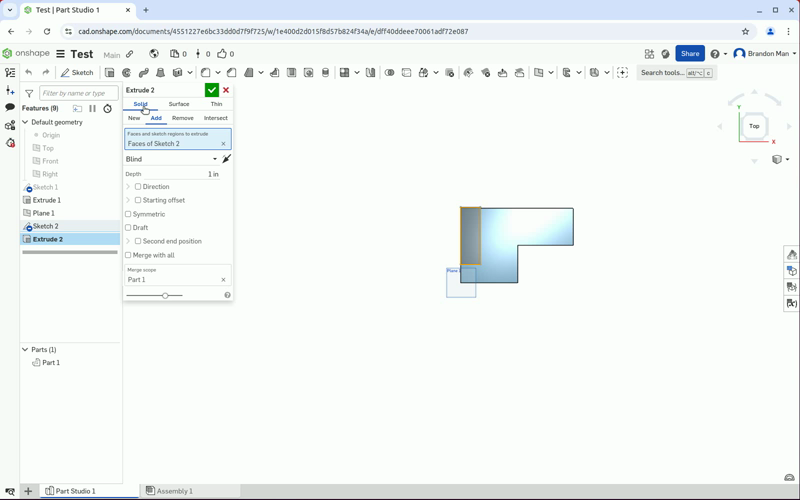
click(143, 106)
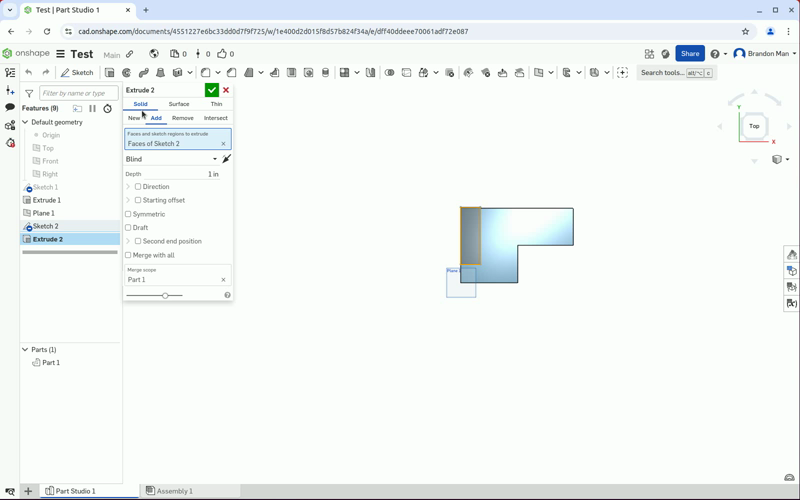
mouse_move(137, 120)
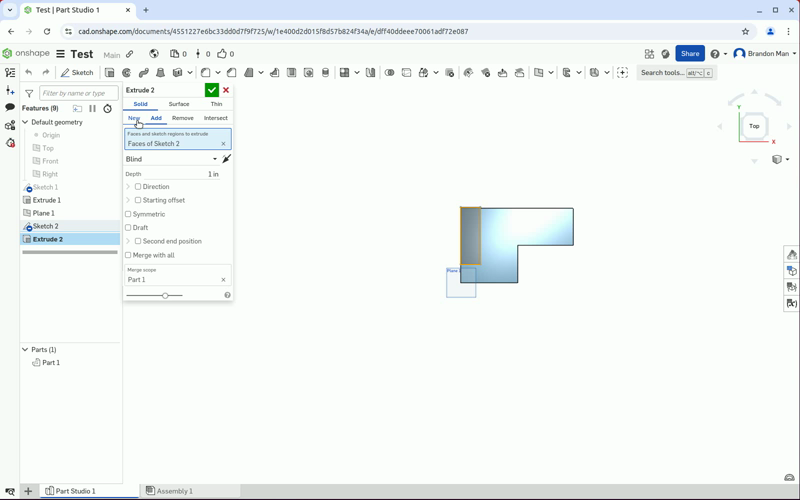
click(137, 120)
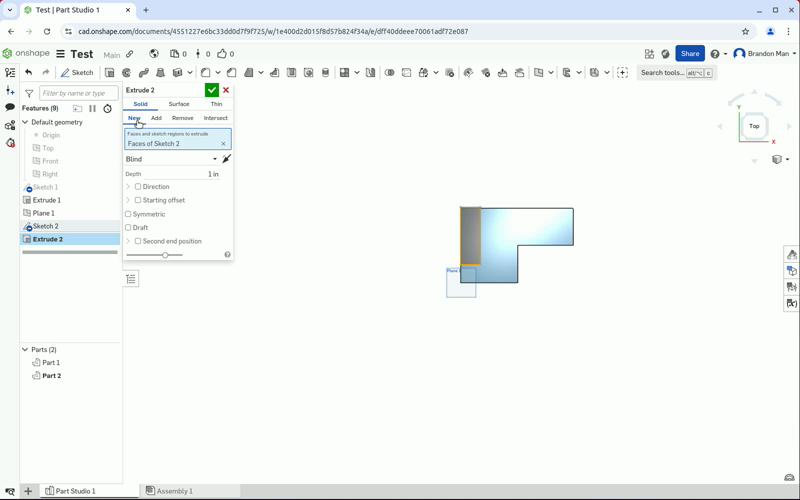
key(tab, 4)
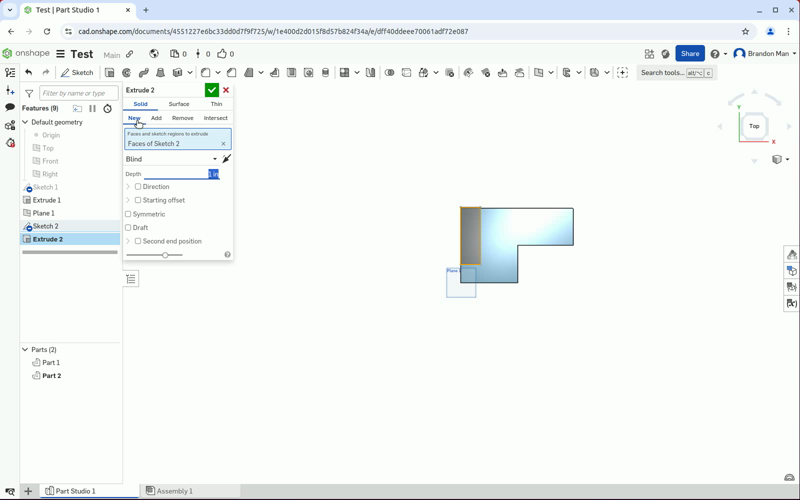
text(7.703)
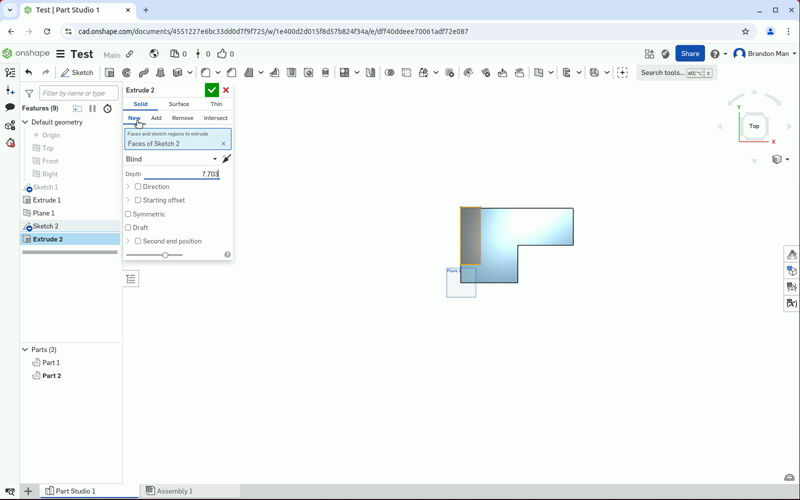
key(enter)
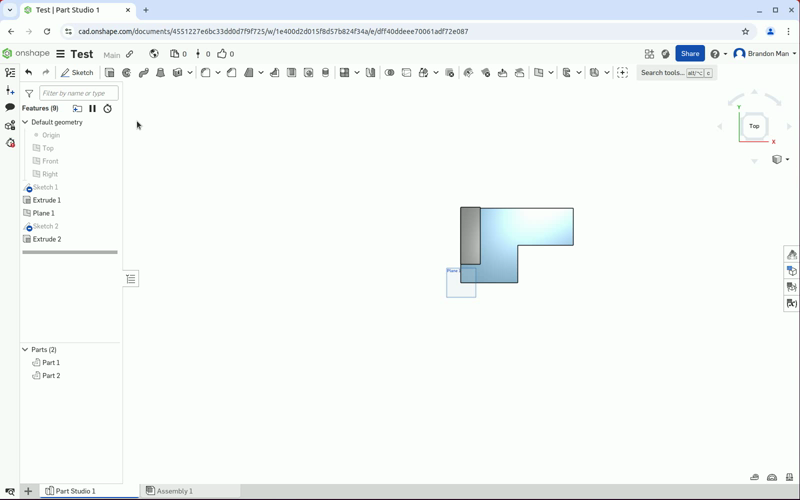
key(shift+h)
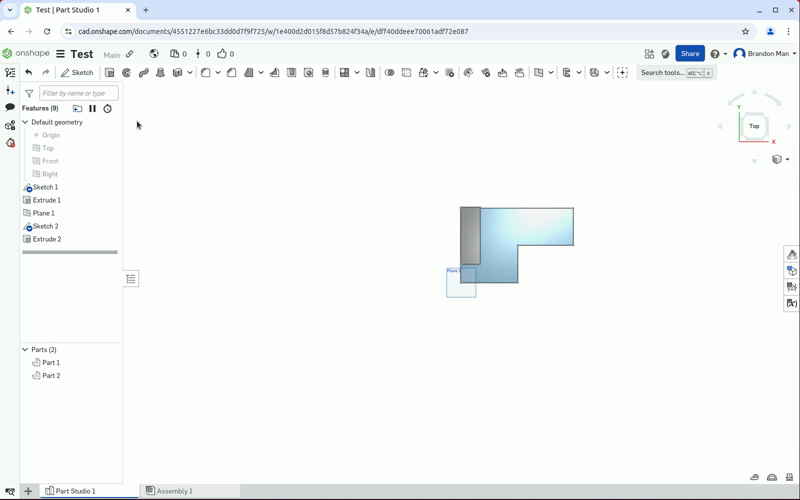
key(shift+h)
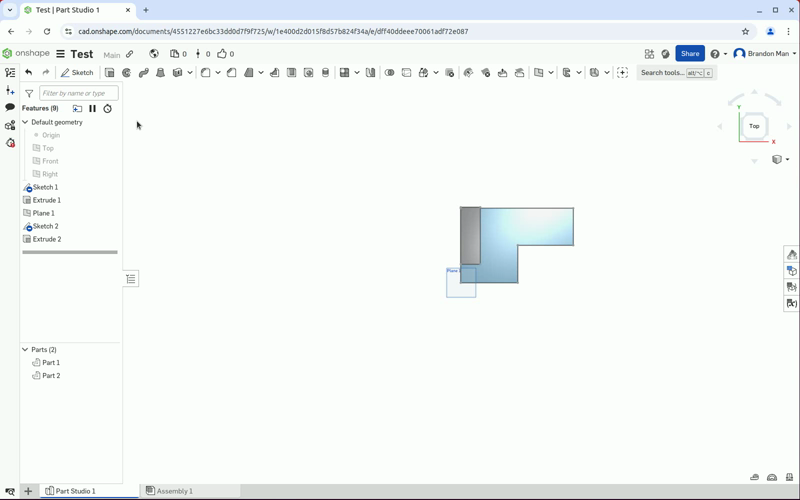
key(shift+7)
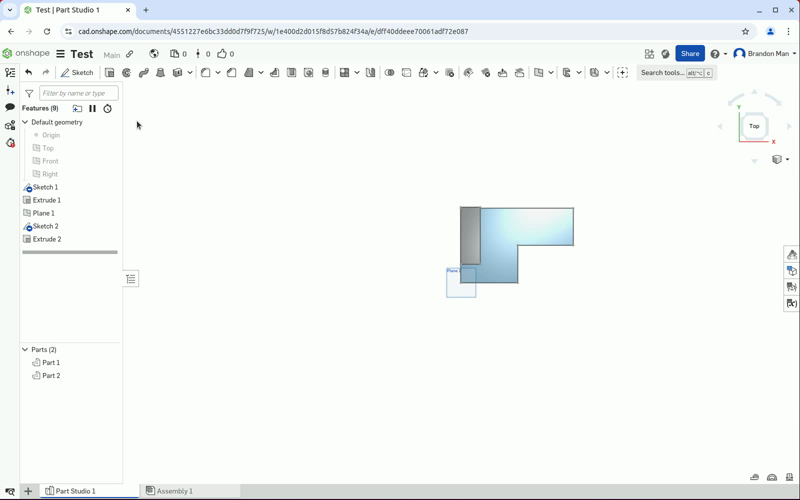
key(up, 3)
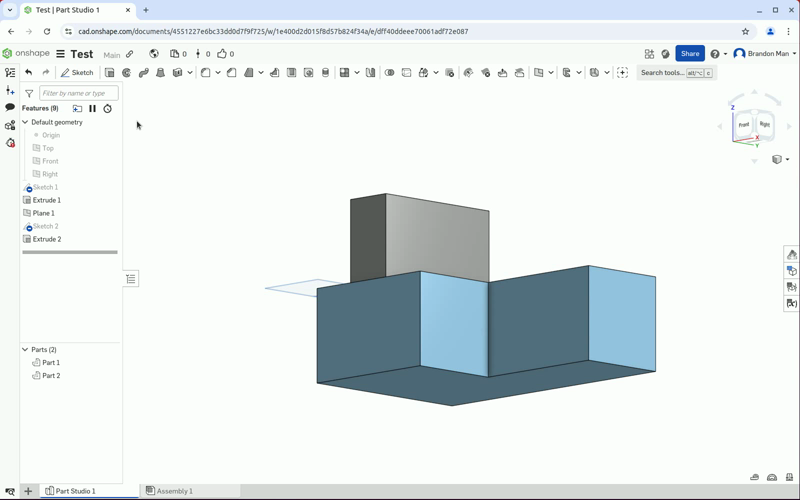
key(left, 3)
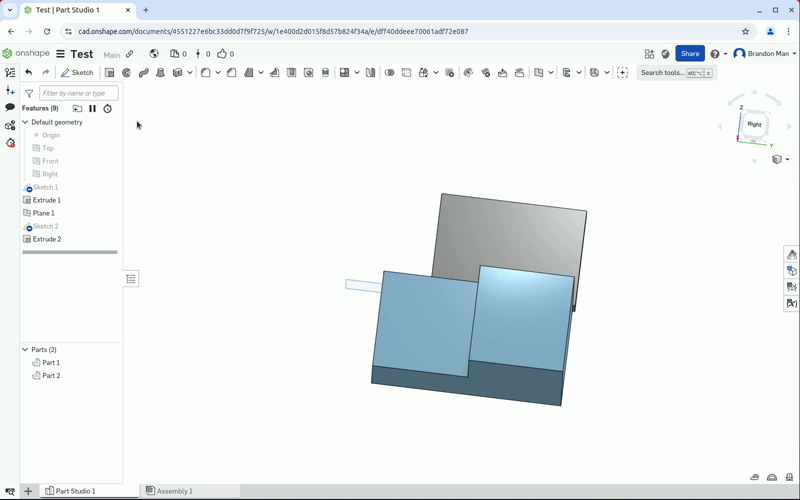
key(right, 3)
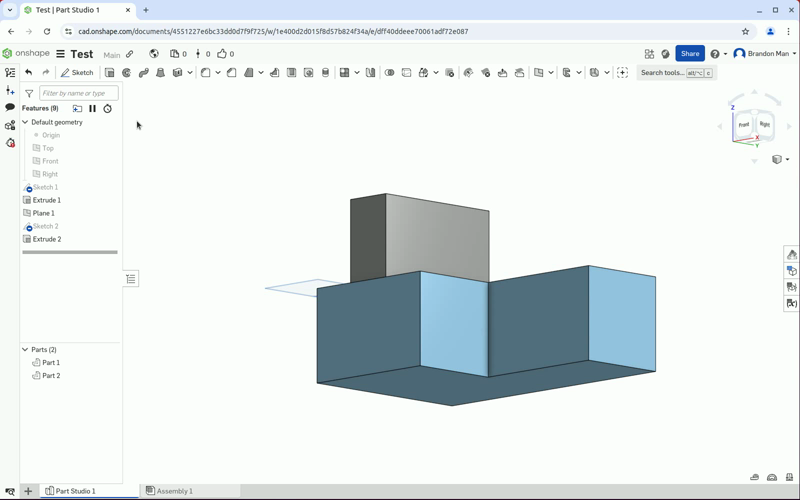
key(down, 3)
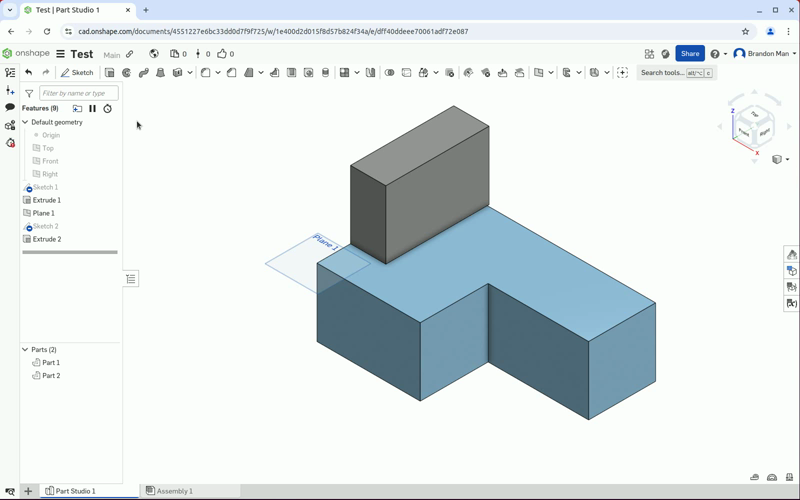
mouse_move(73, 189)
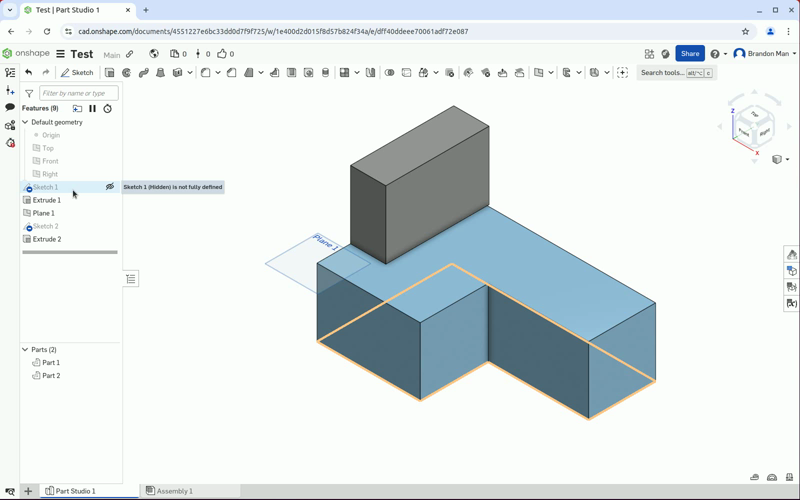
click(73, 189)